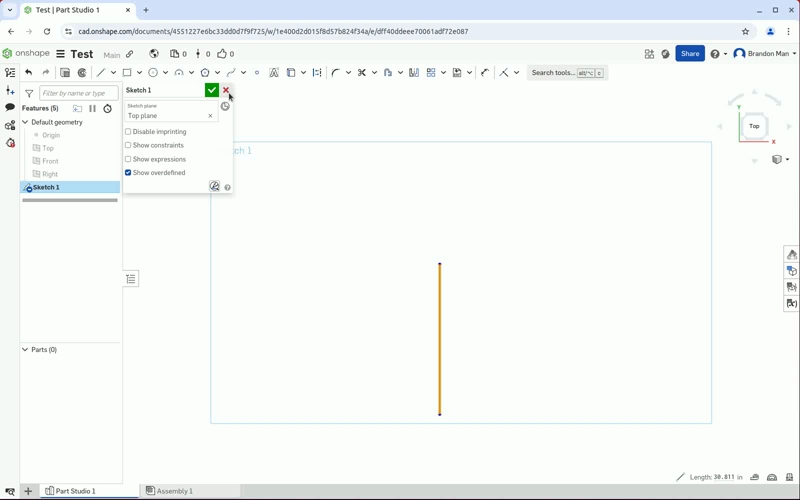
key(shift+h)
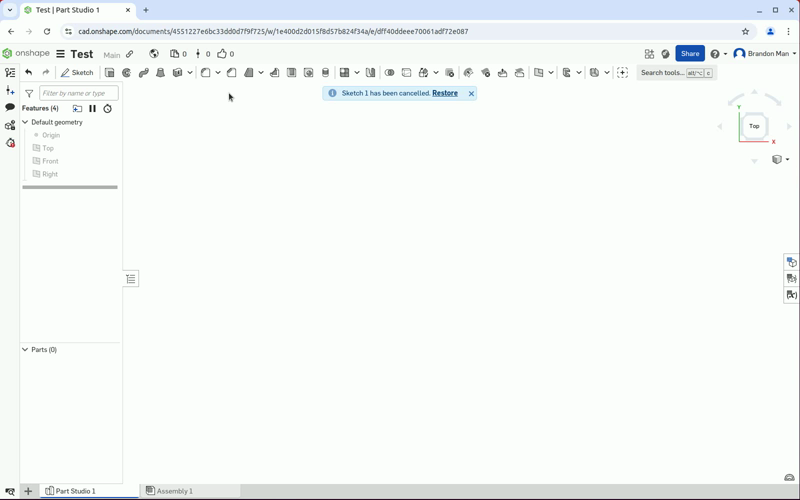
mouse_move(73, 352)
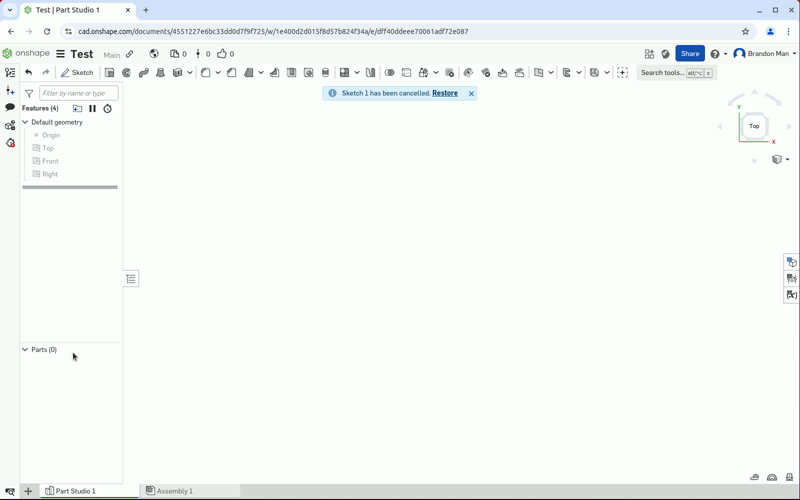
key(y)
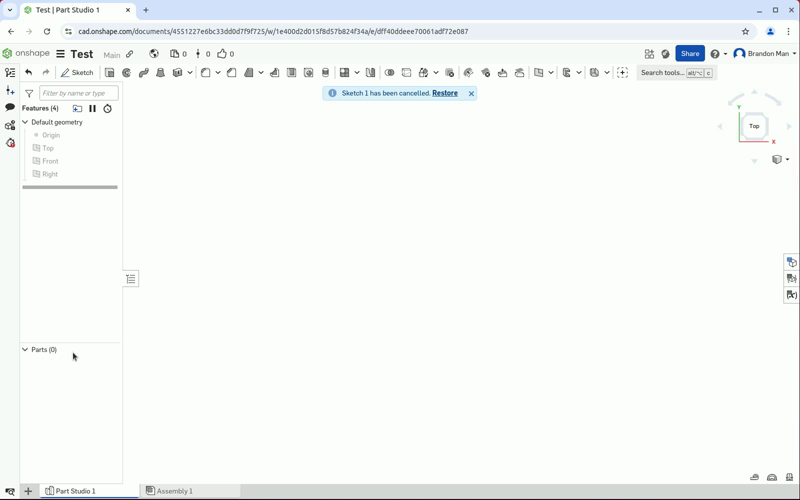
key(shift+p)
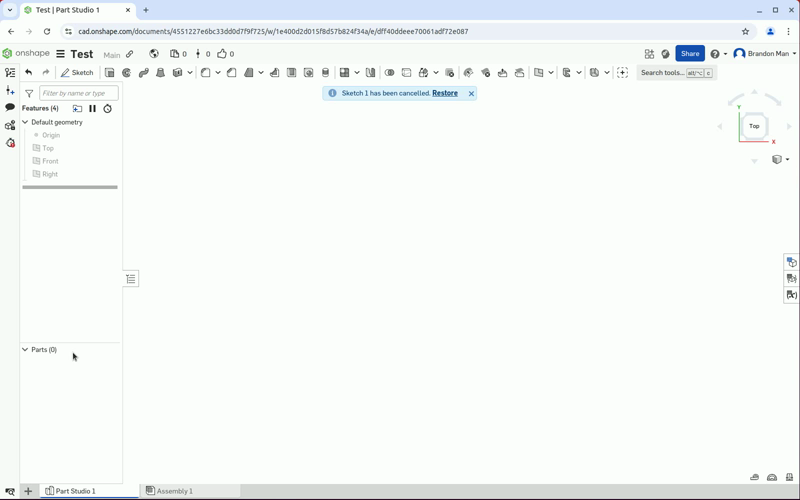
key(space)
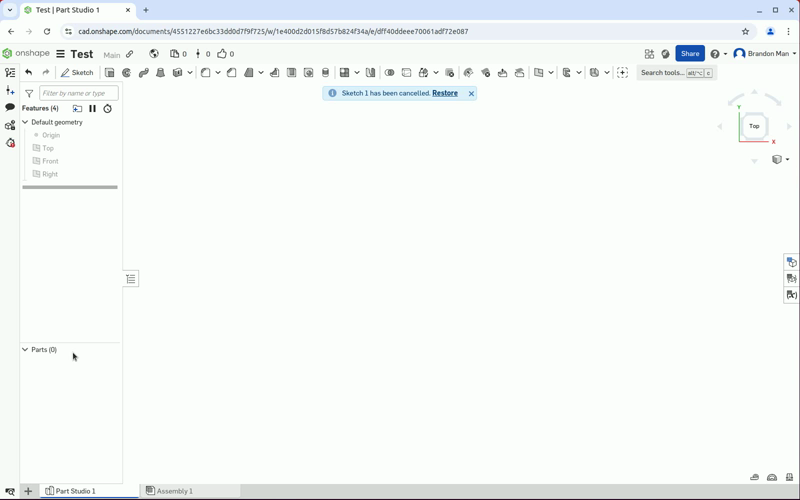
key_down(shift)
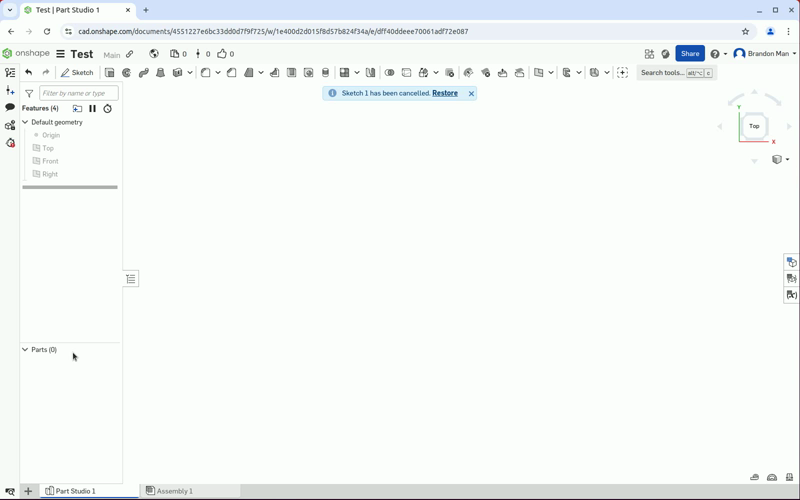
key(up)
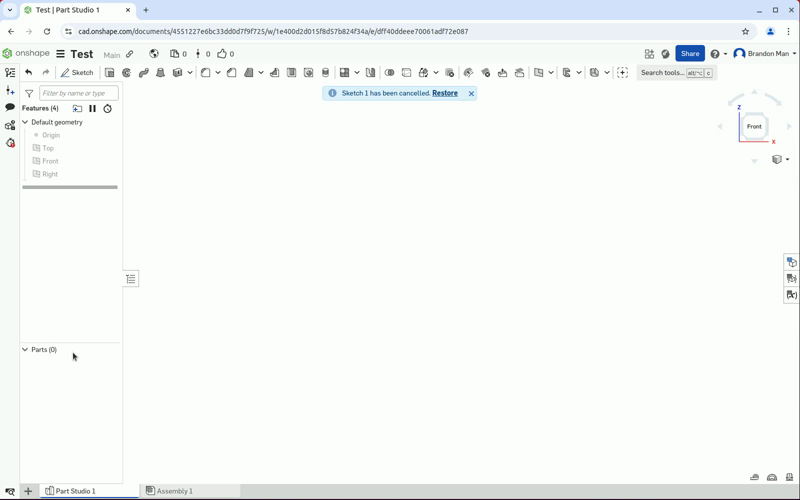
key_up(shift)
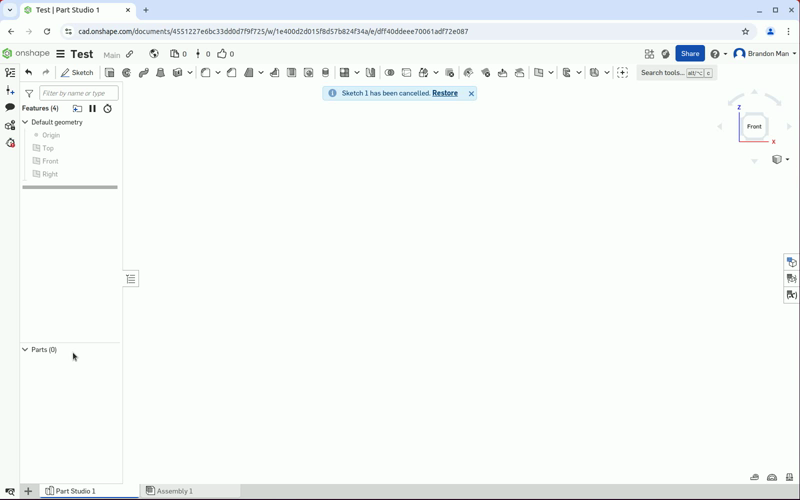
mouse_move(73, 352)
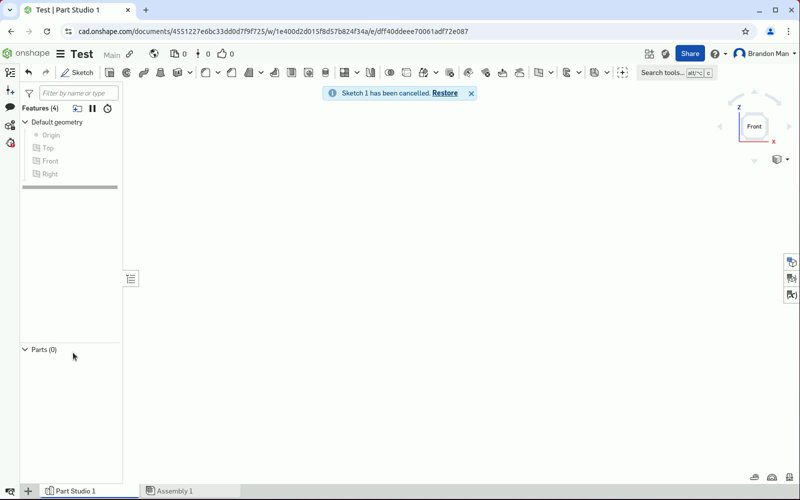
key(shift+y)
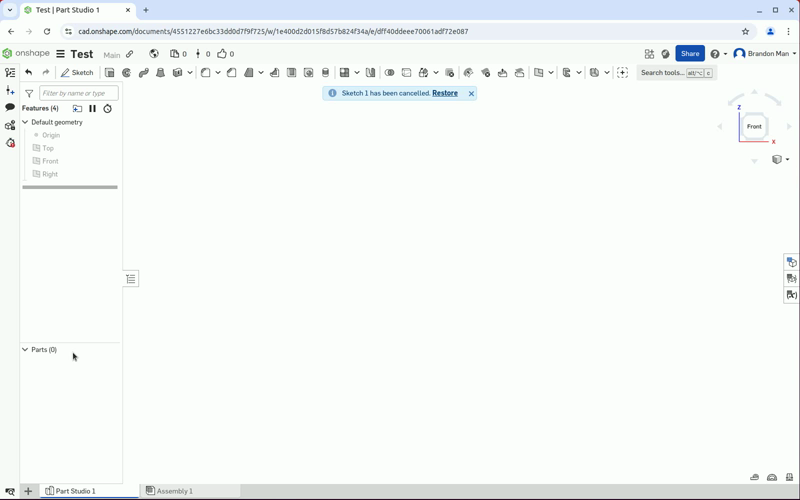
key(shift+s)
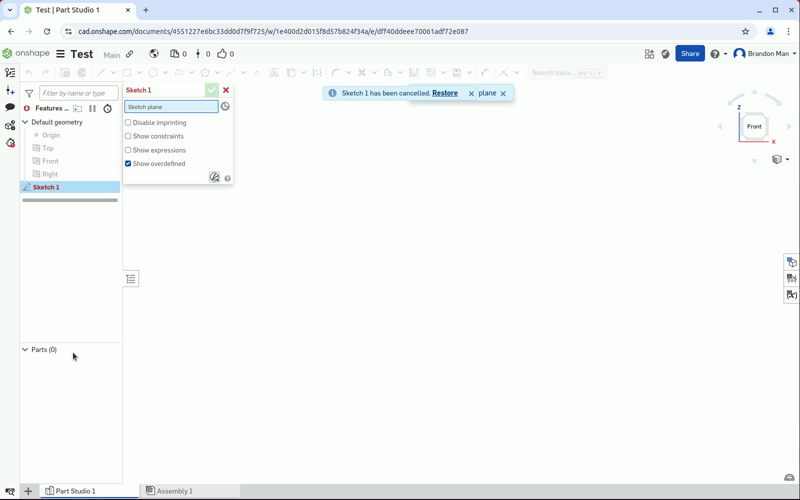
mouse_move(73, 163)
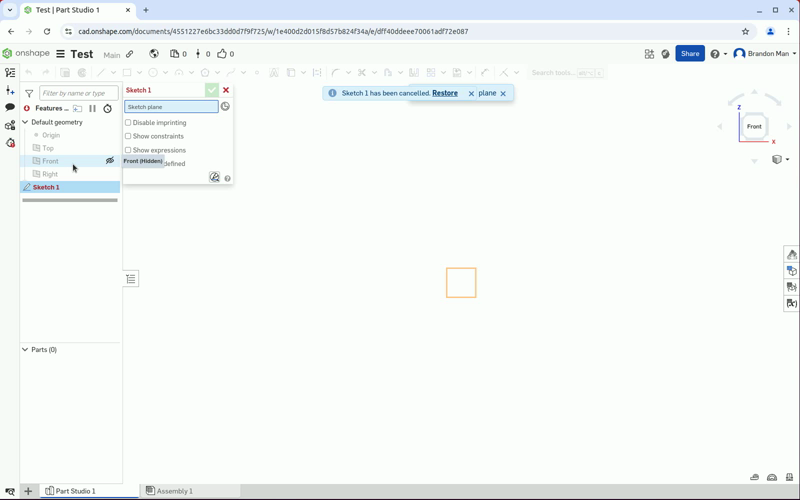
click(73, 163)
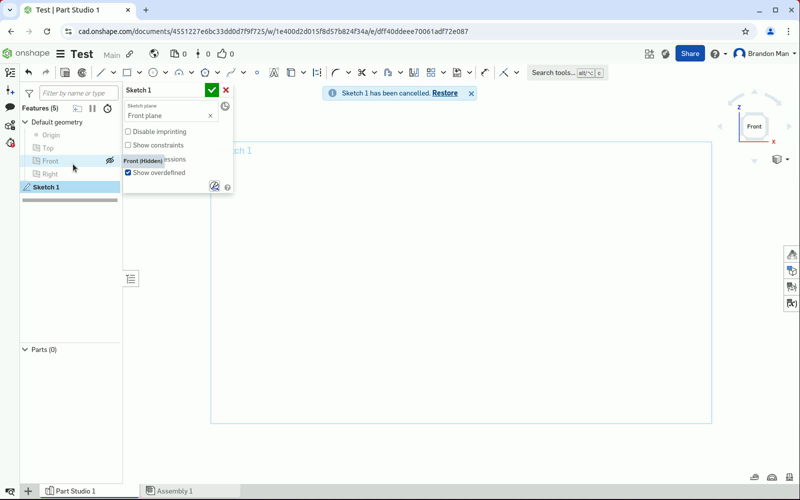
mouse_move(73, 352)
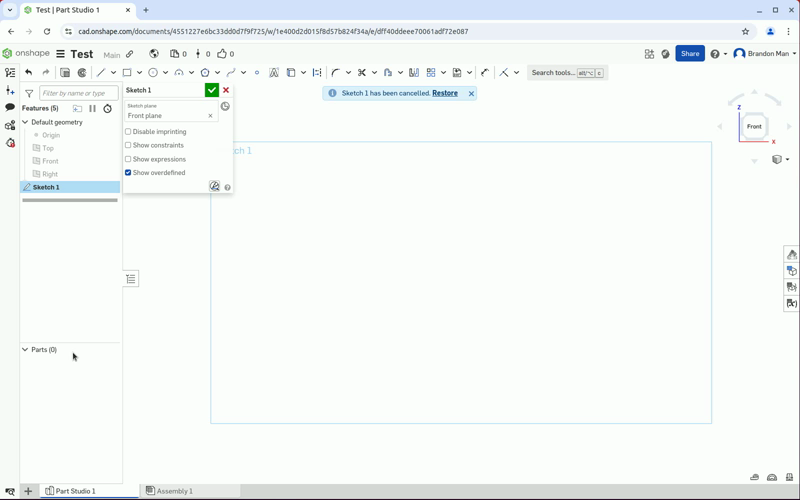
key(y)
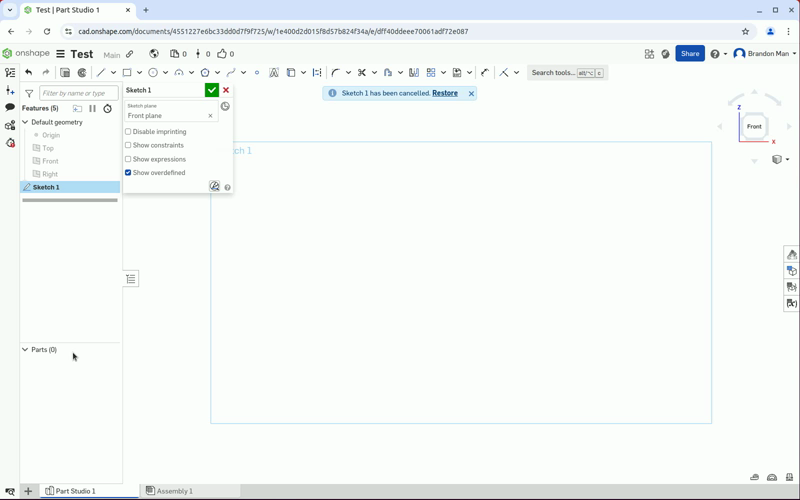
key(l)
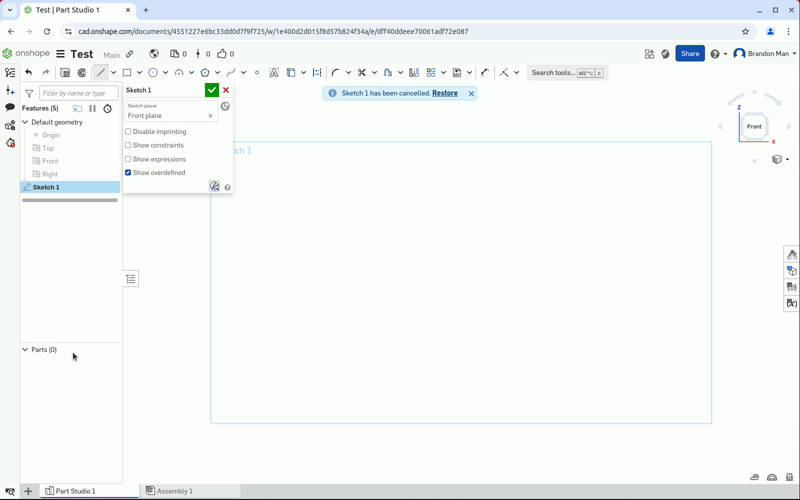
key_down(shift)
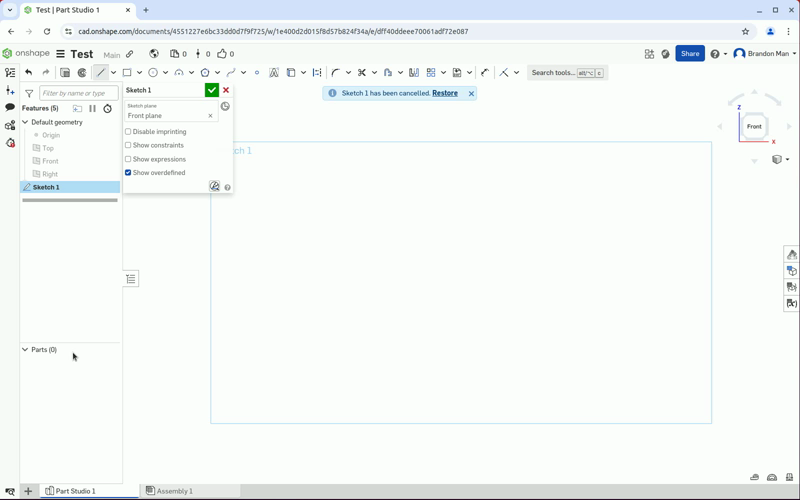
mouse_move(460, 282)
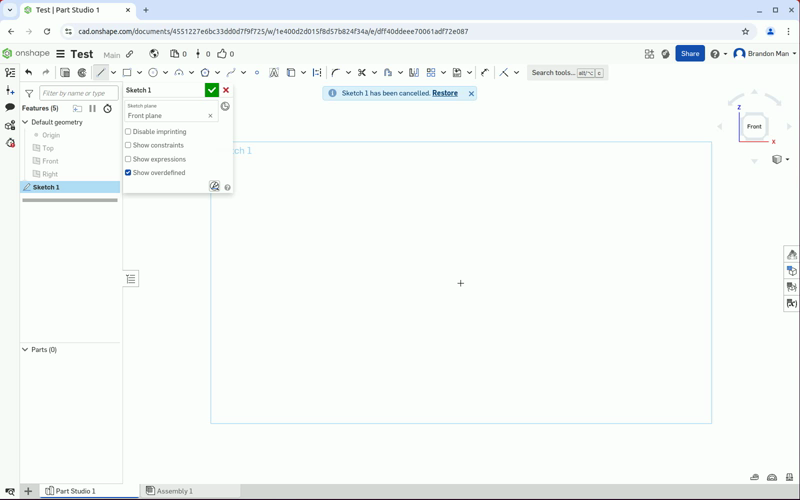
click(460, 282)
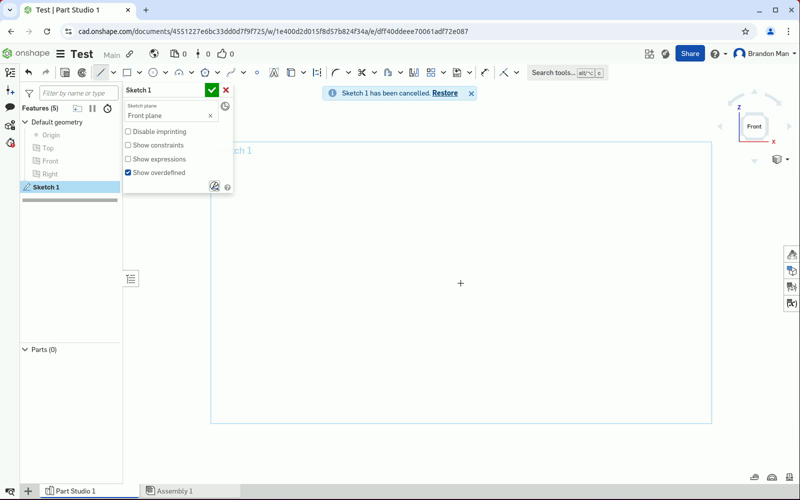
key_up(shift)
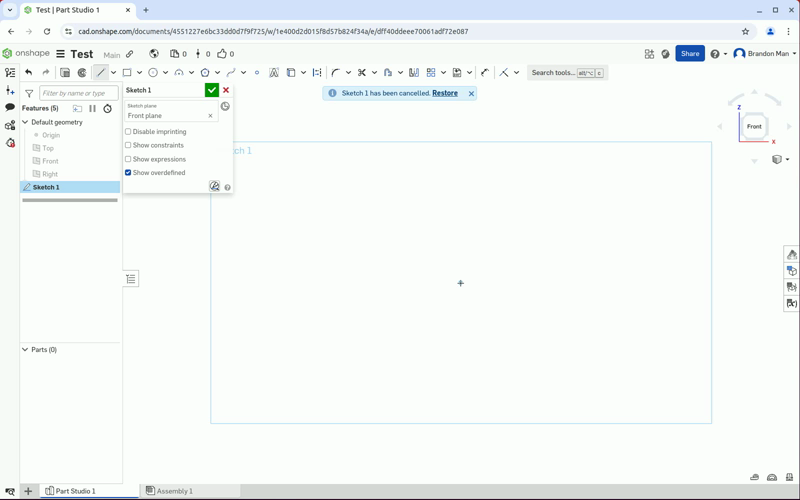
key_down(shift)
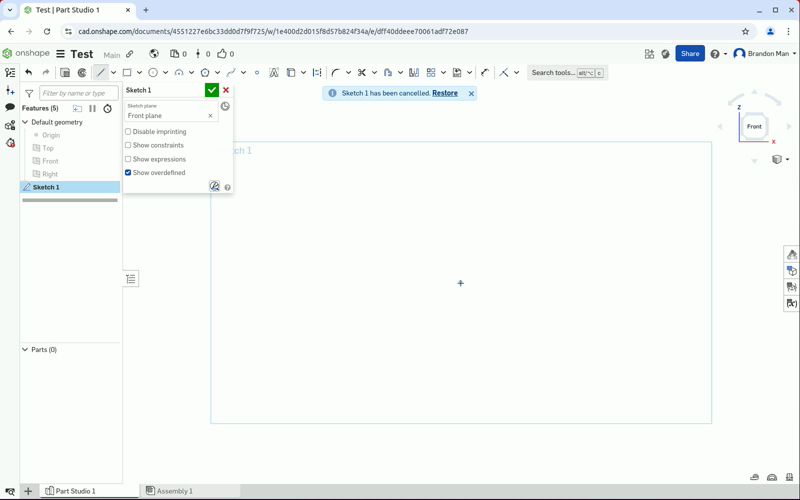
mouse_move(573, 282)
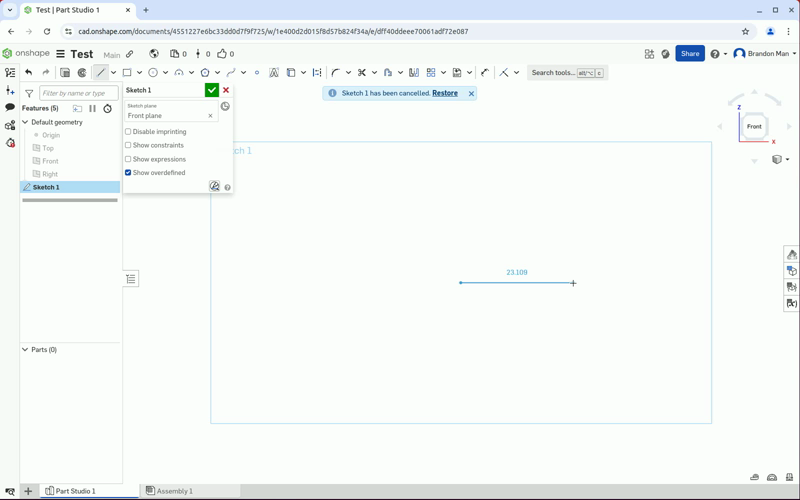
click(573, 282)
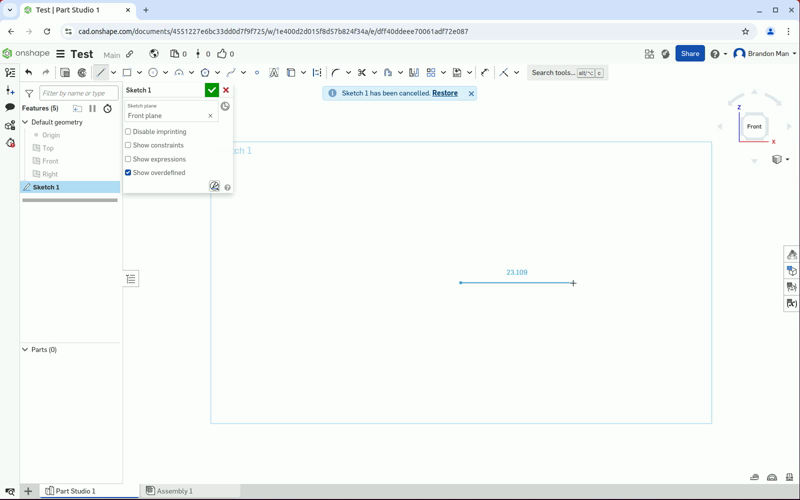
key_up(shift)
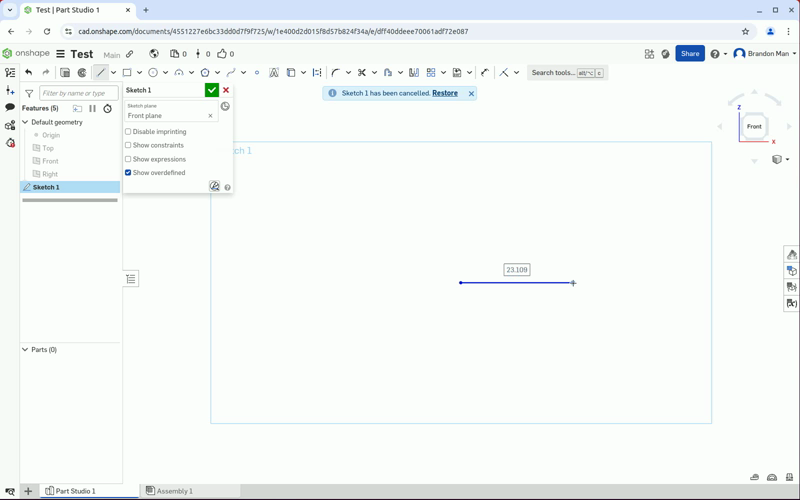
key_down(shift)
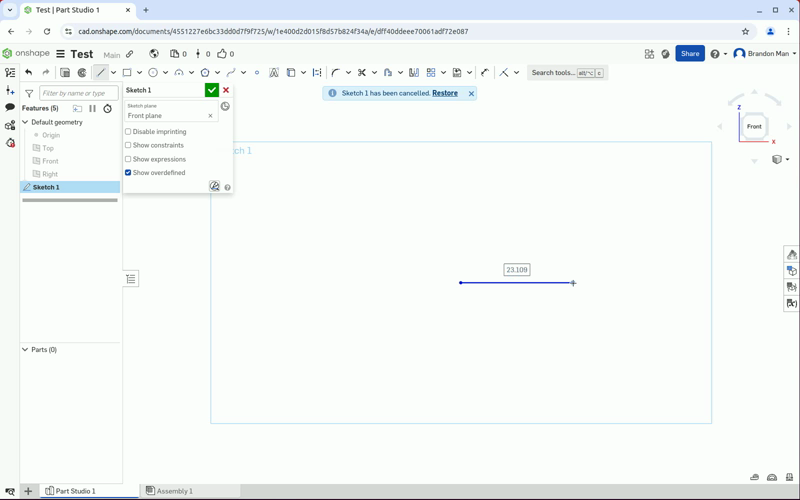
mouse_move(517, 208)
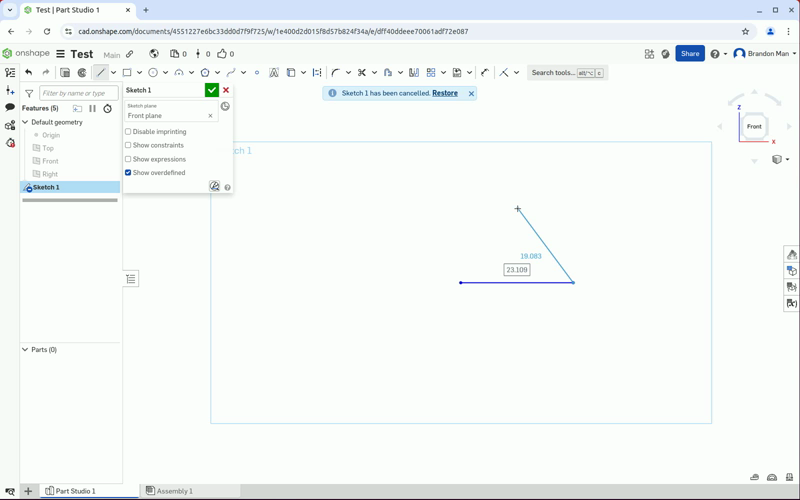
click(517, 208)
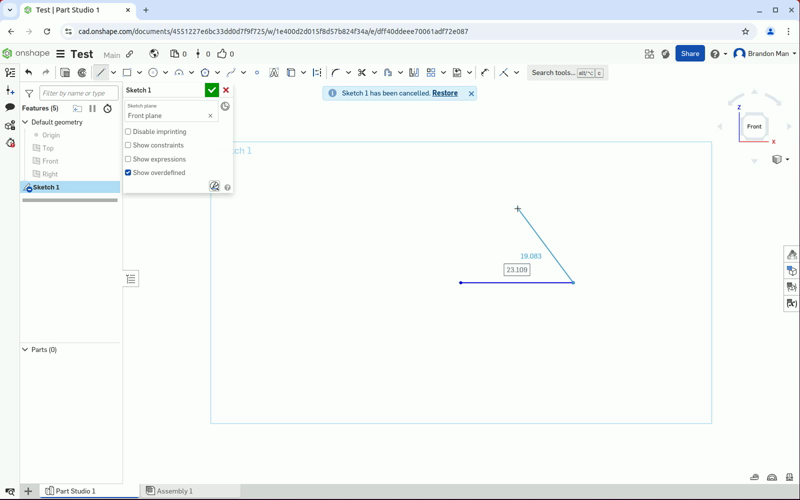
key_up(shift)
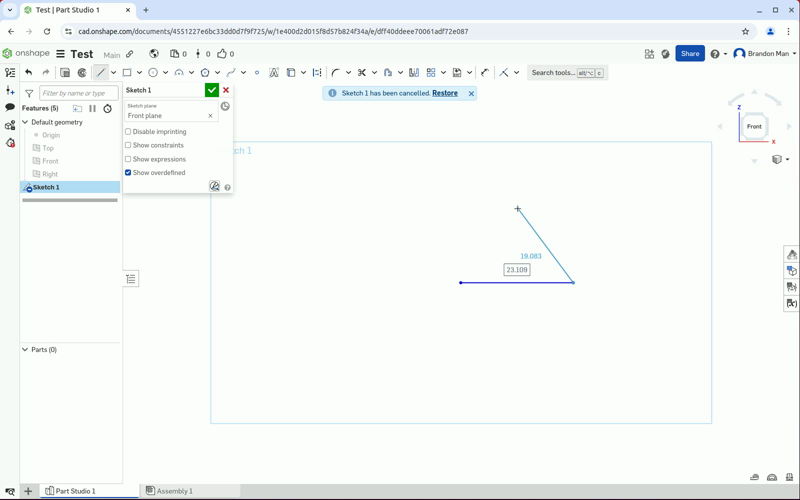
key_down(shift)
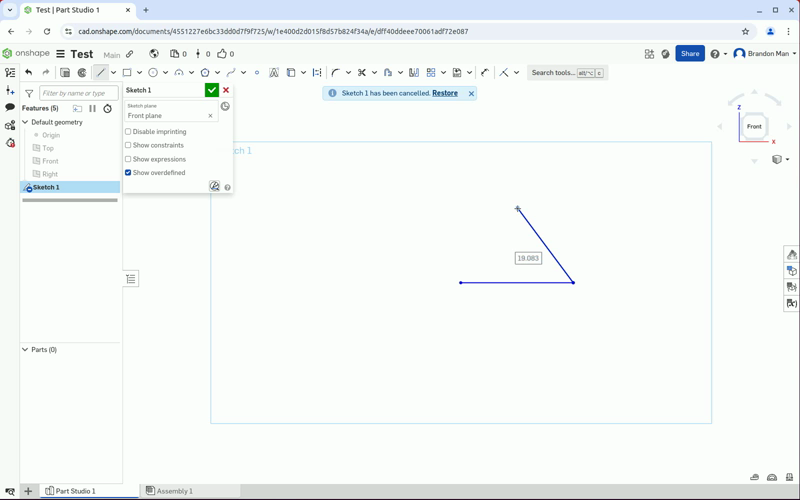
mouse_move(547, 208)
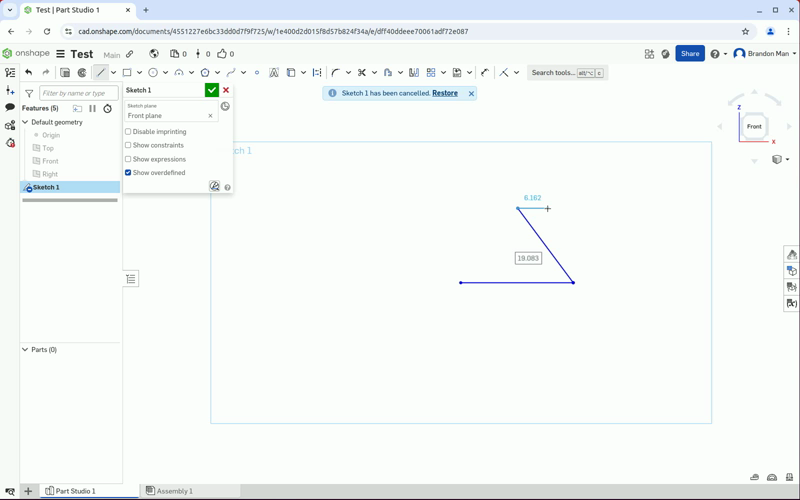
mouse_move(460, 208)
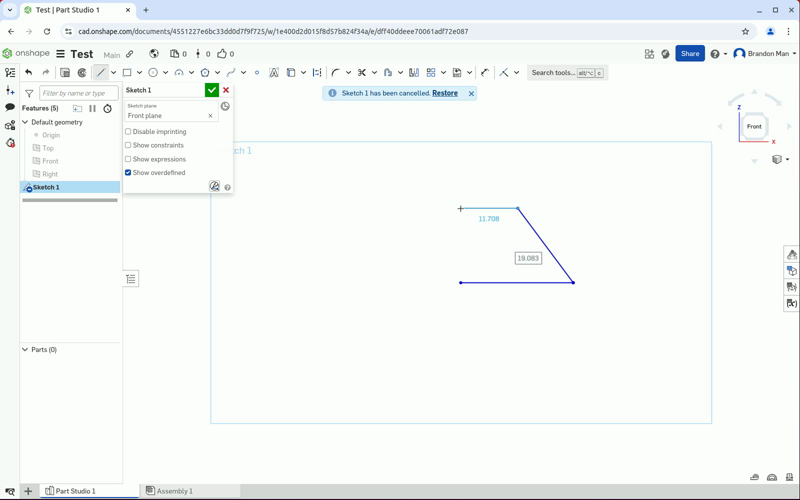
click(460, 208)
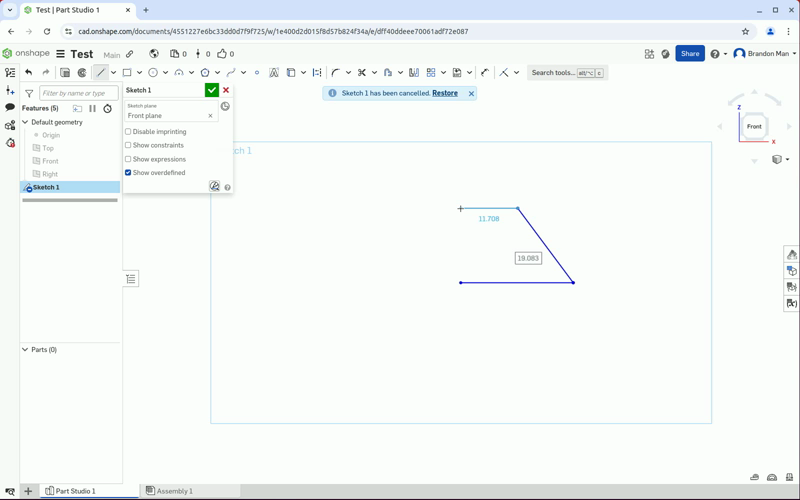
key_up(shift)
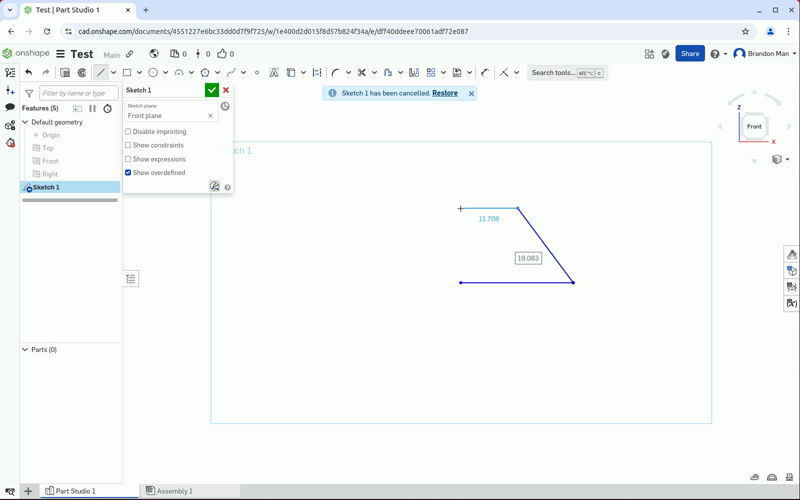
key_down(shift)
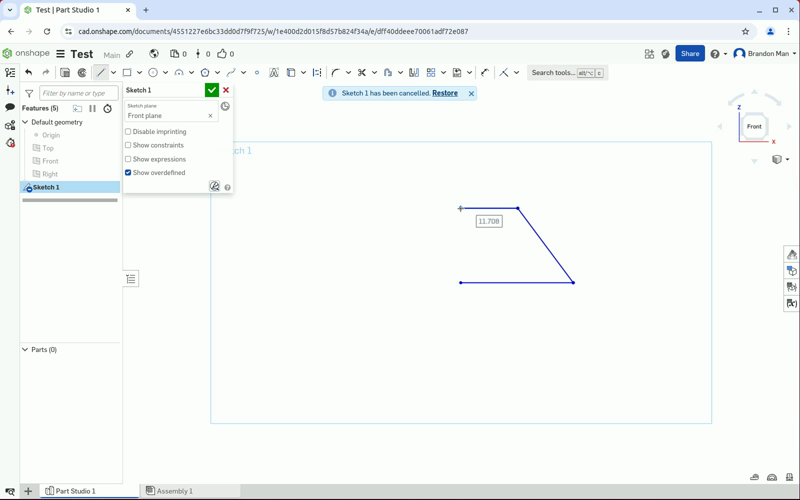
mouse_move(460, 282)
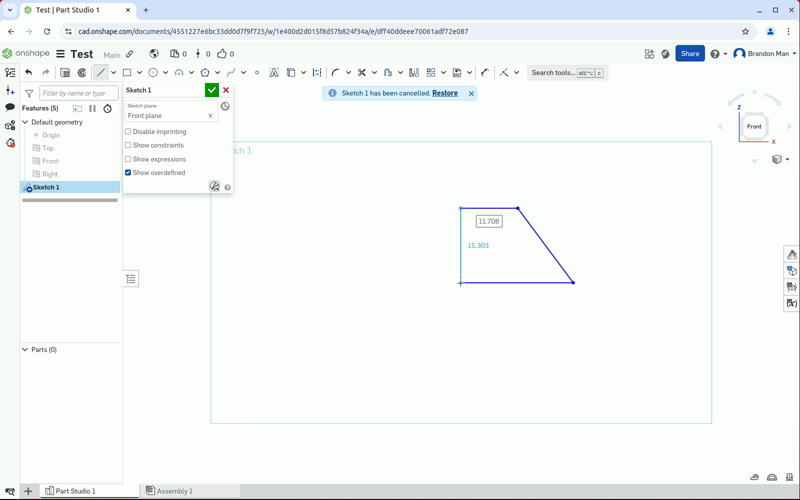
key_up(shift)
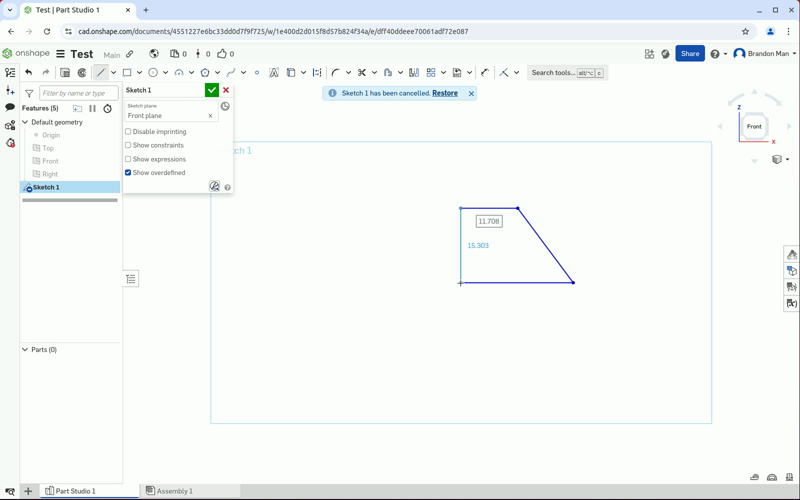
click(460, 282)
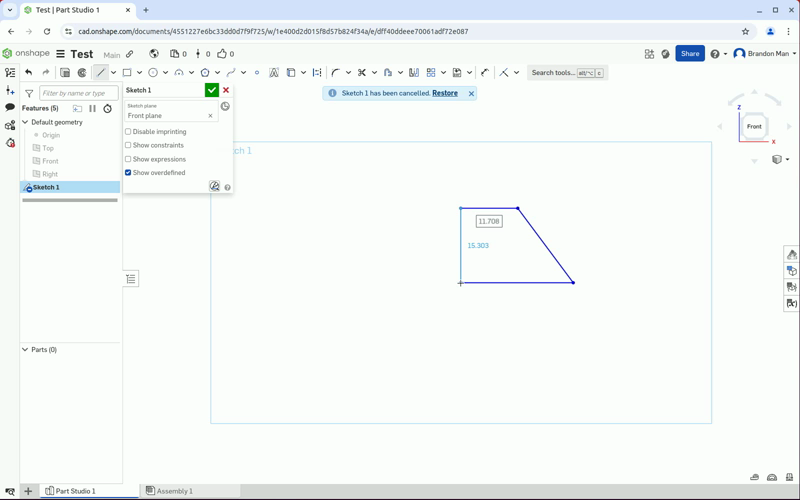
key(esc)
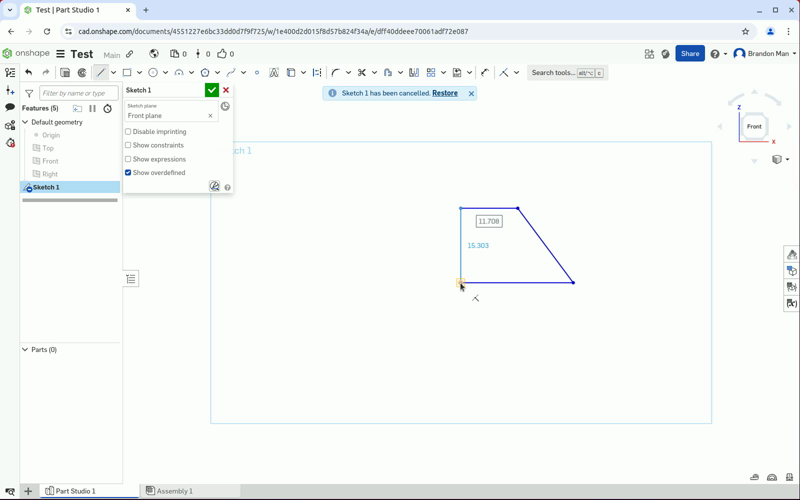
mouse_move(483, 217)
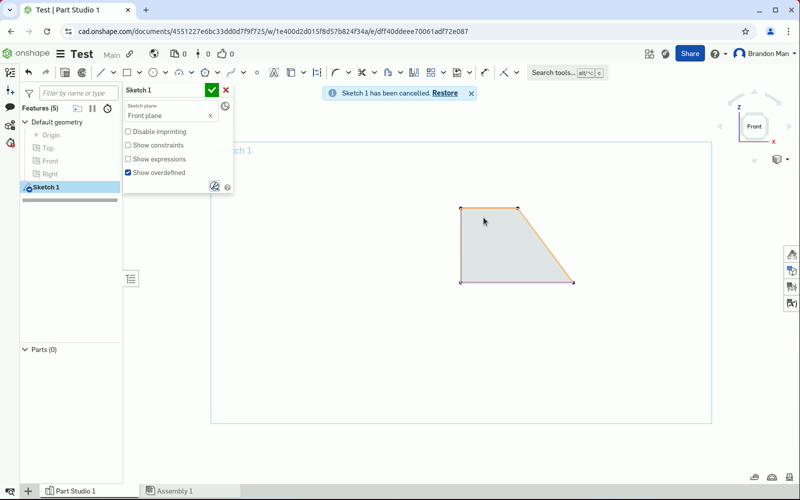
click(483, 217)
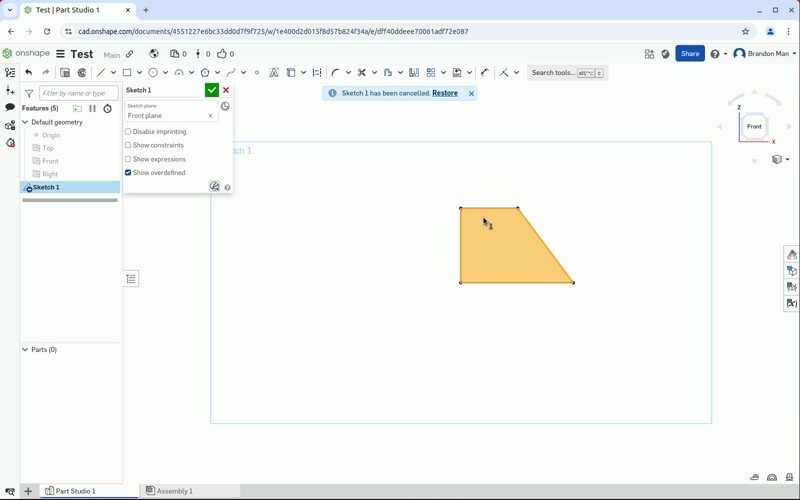
mouse_move(73, 352)
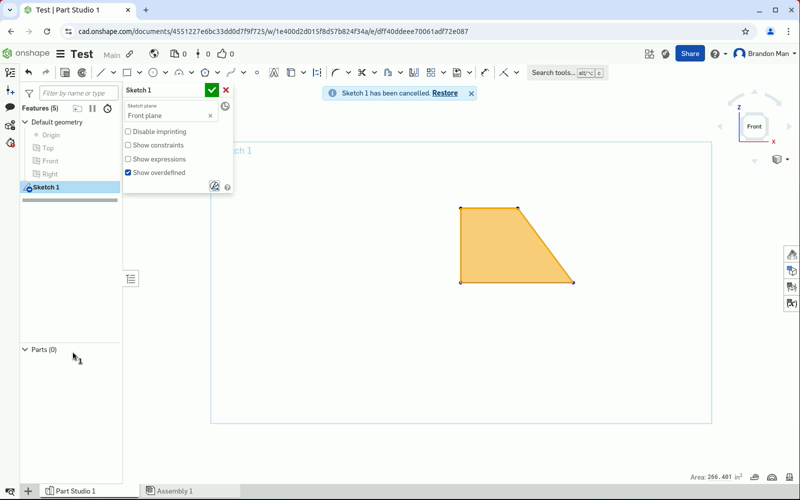
key(shift+y)
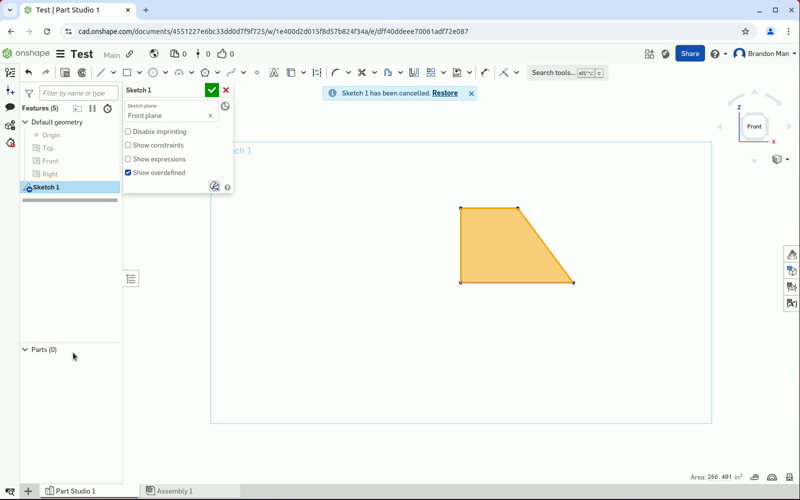
key(shift+e)
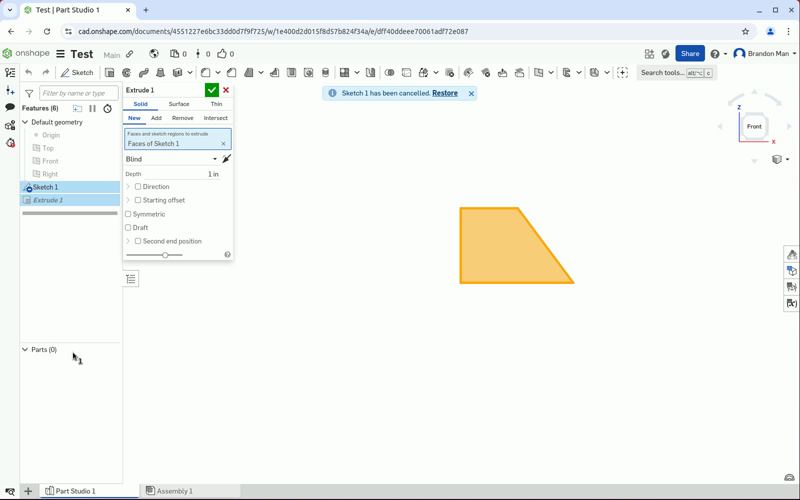
mouse_move(143, 106)
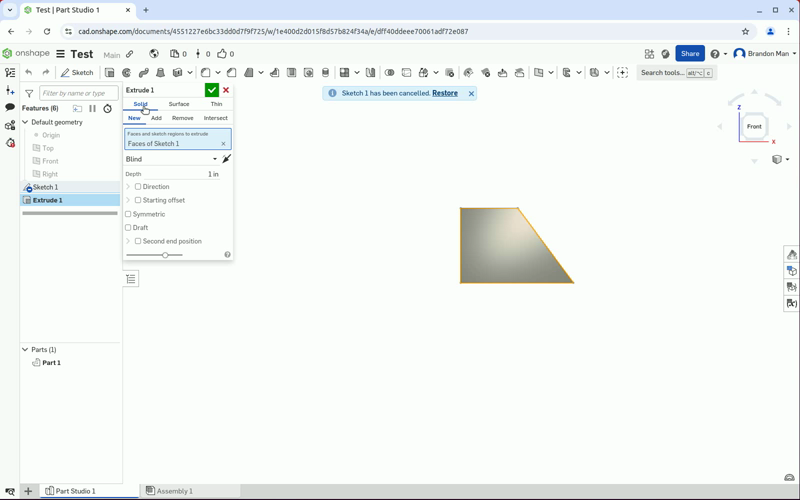
click(143, 106)
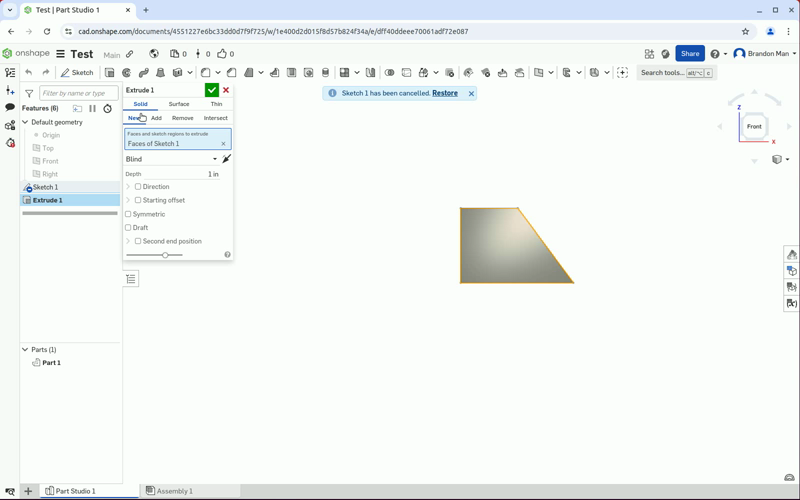
mouse_move(137, 120)
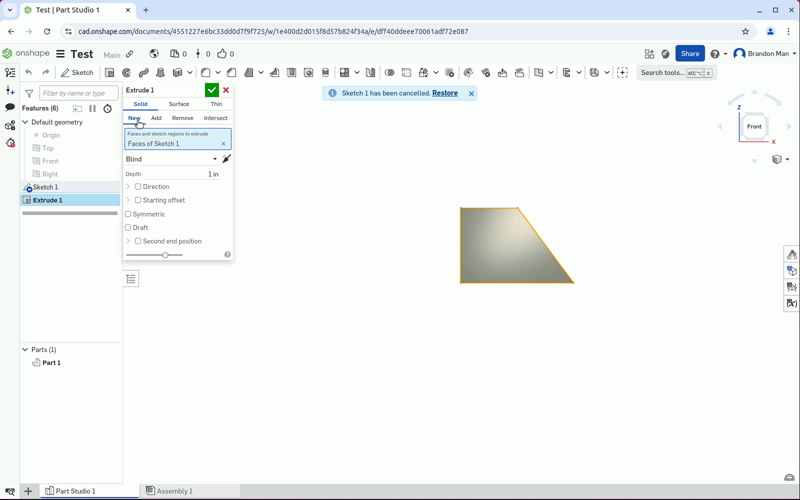
click(137, 120)
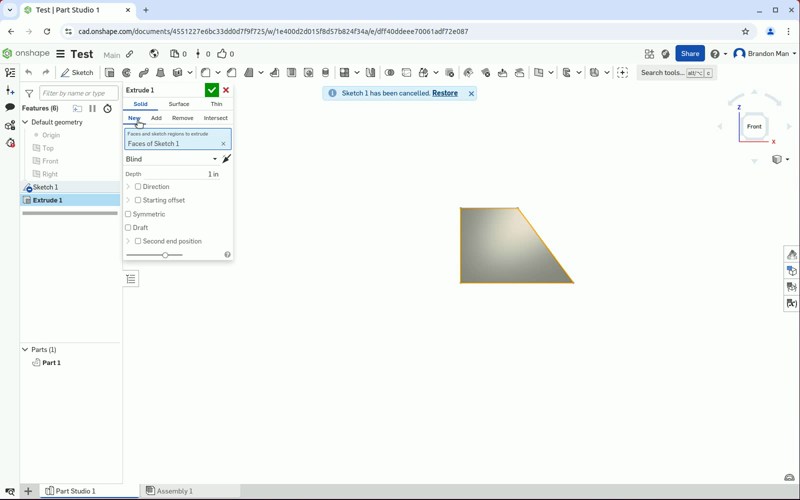
key(tab, 4)
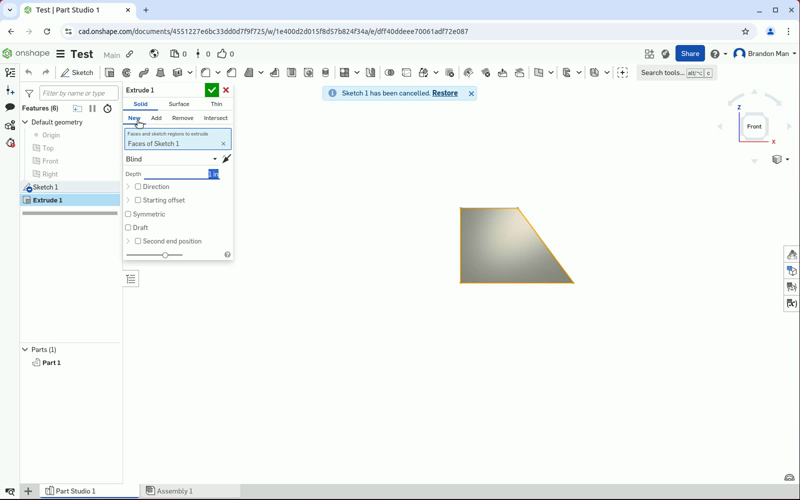
text(15.405)
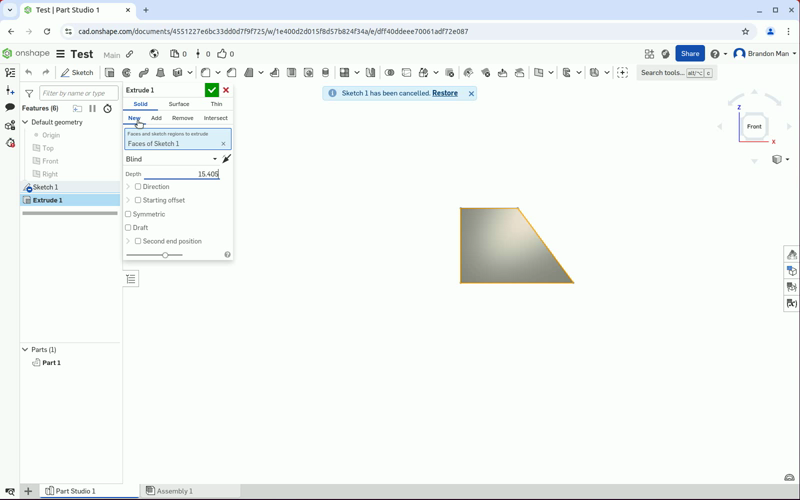
key(enter)
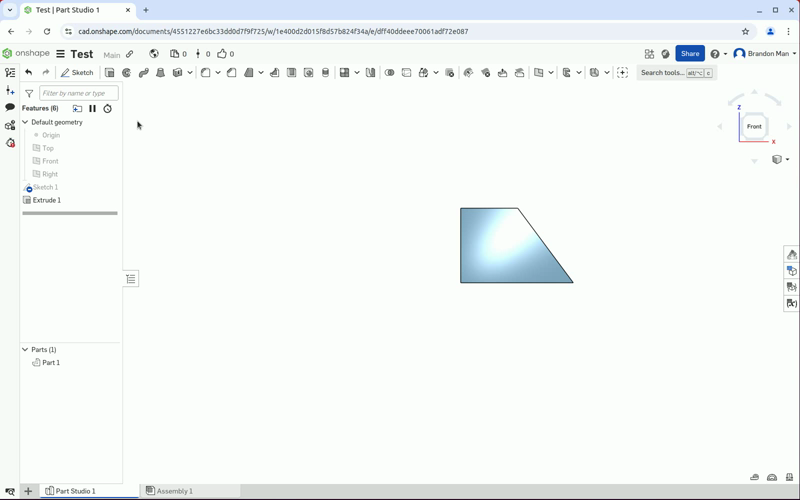
key(shift+h)
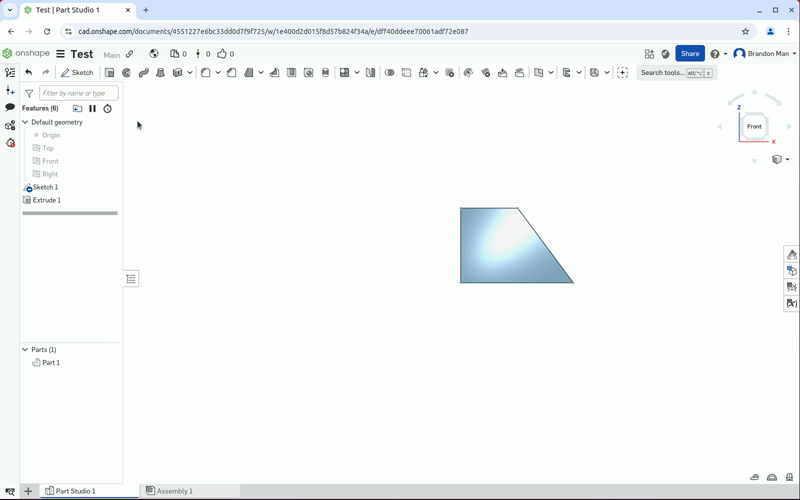
key(shift+h)
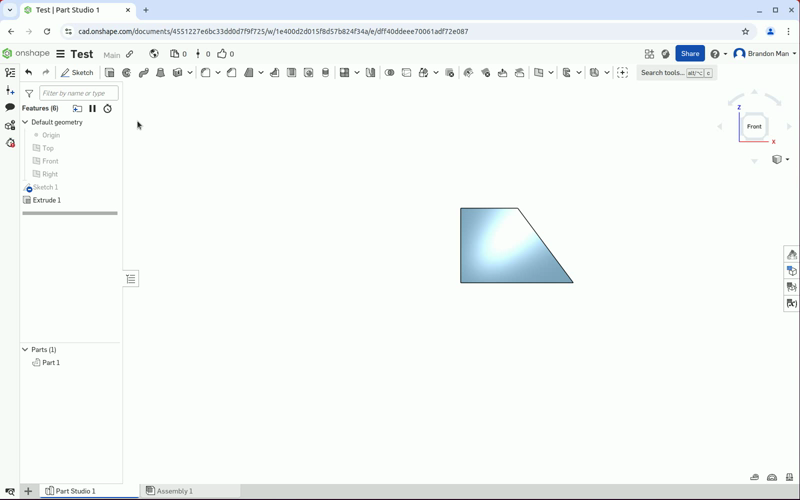
mouse_move(73, 189)
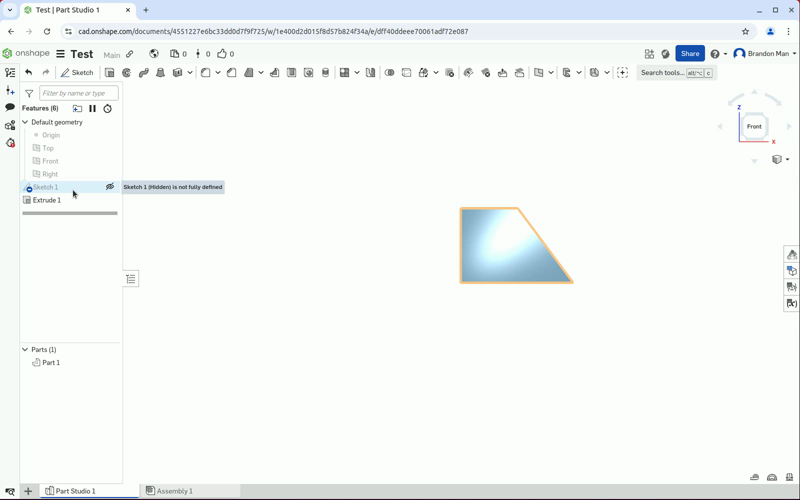
click(73, 189)
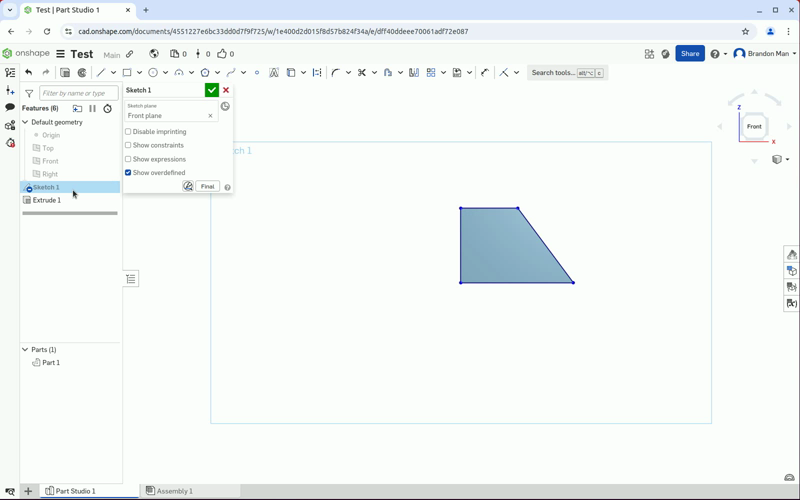
mouse_move(229, 92)
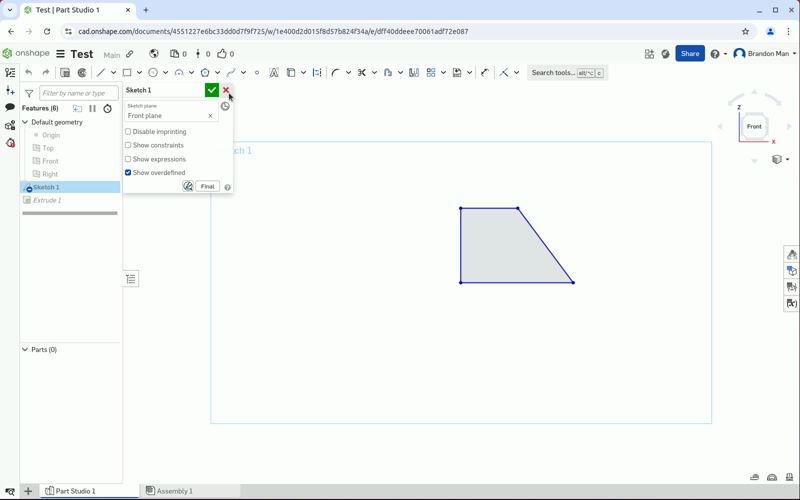
click(229, 92)
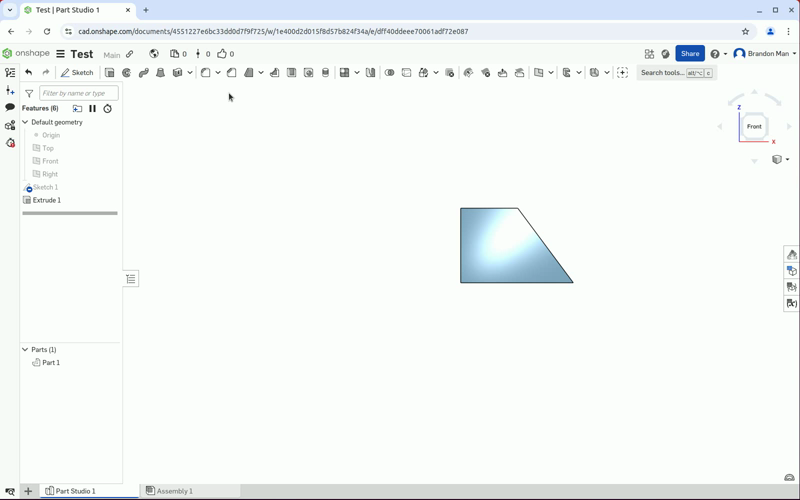
mouse_move(73, 352)
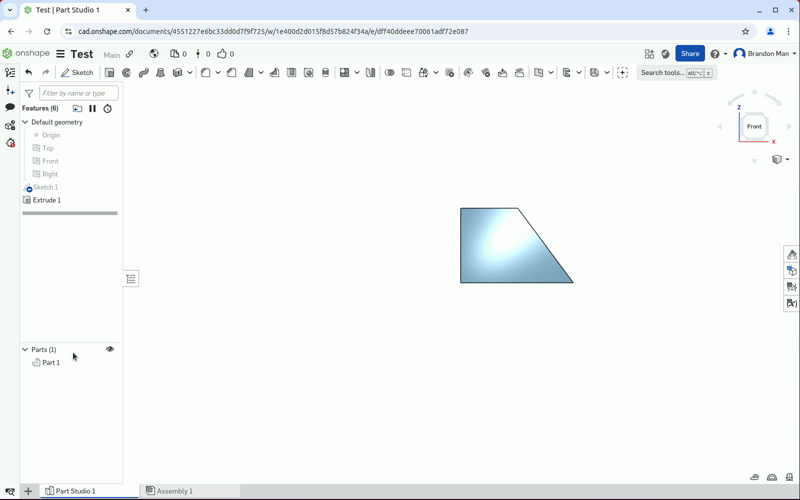
key(y)
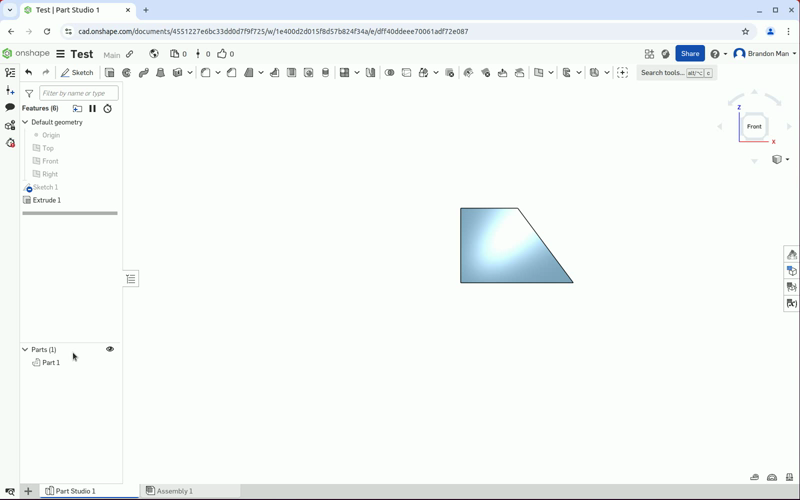
key(shift+p)
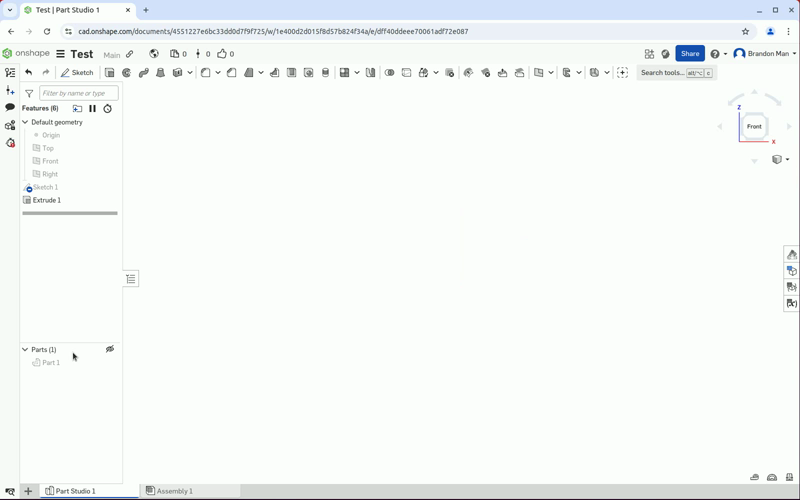
key(space)
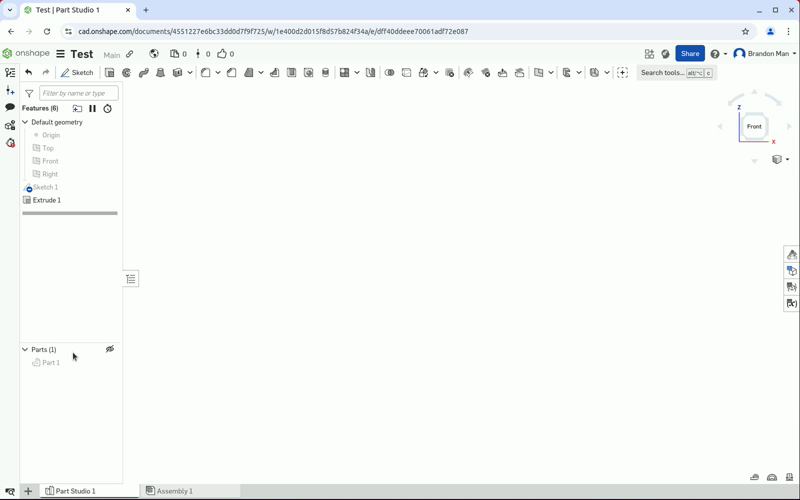
key_down(shift)
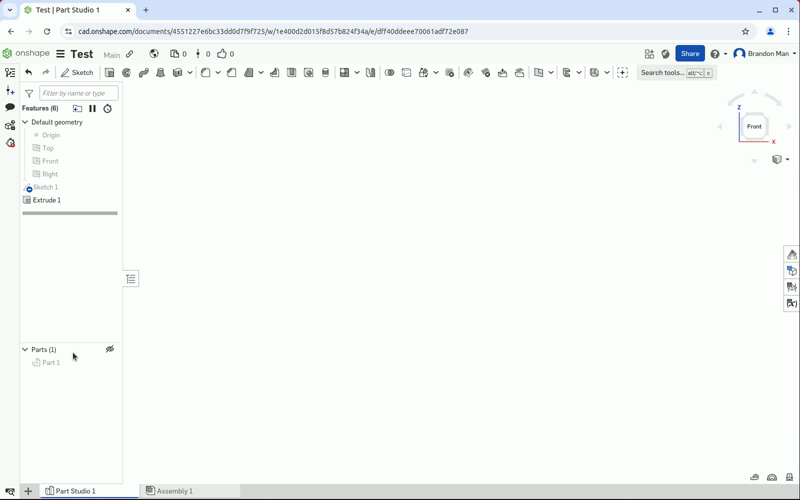
key(left)
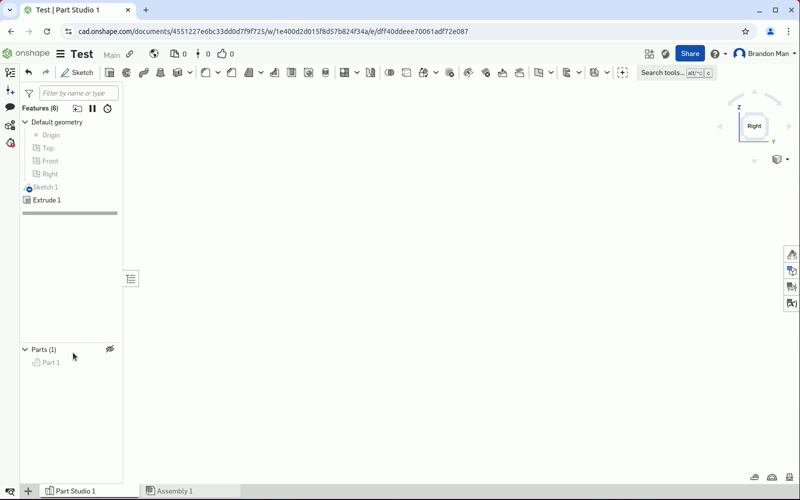
key_up(shift)
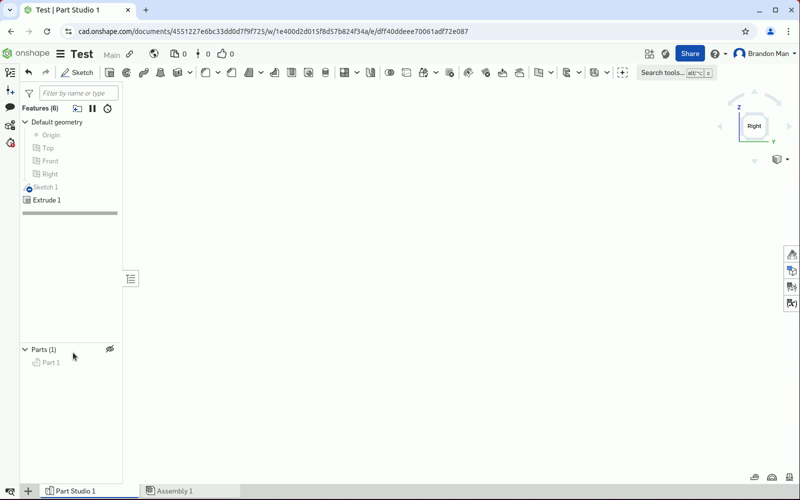
mouse_move(73, 352)
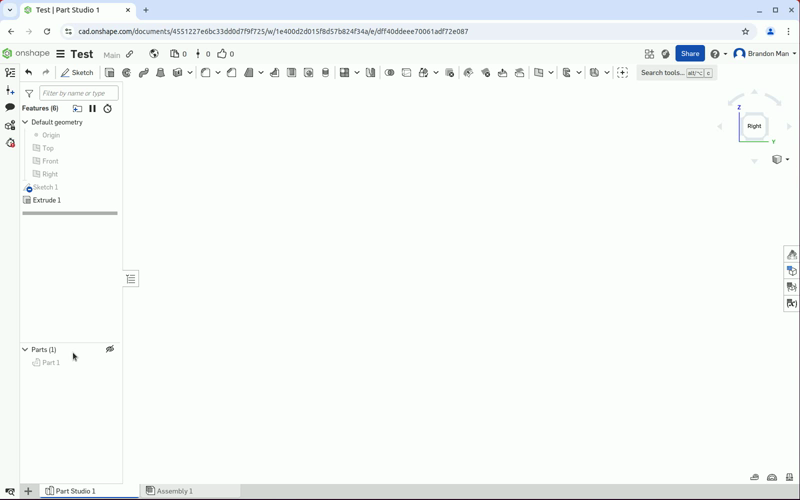
key(shift+y)
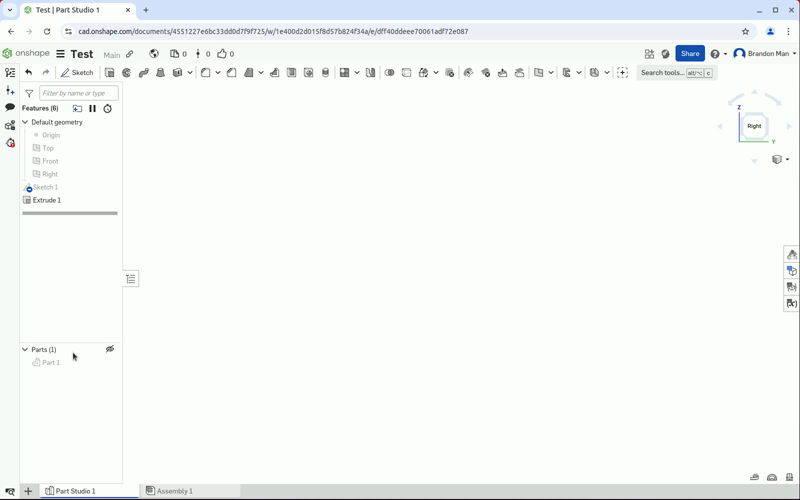
key(shift+s)
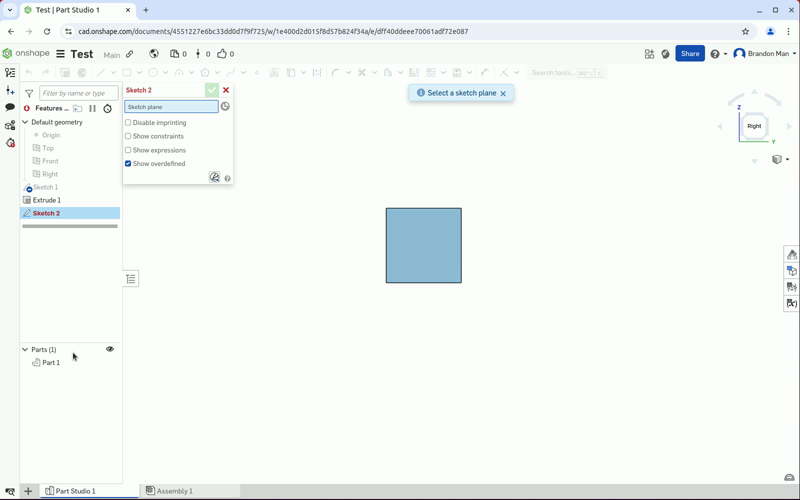
mouse_move(73, 176)
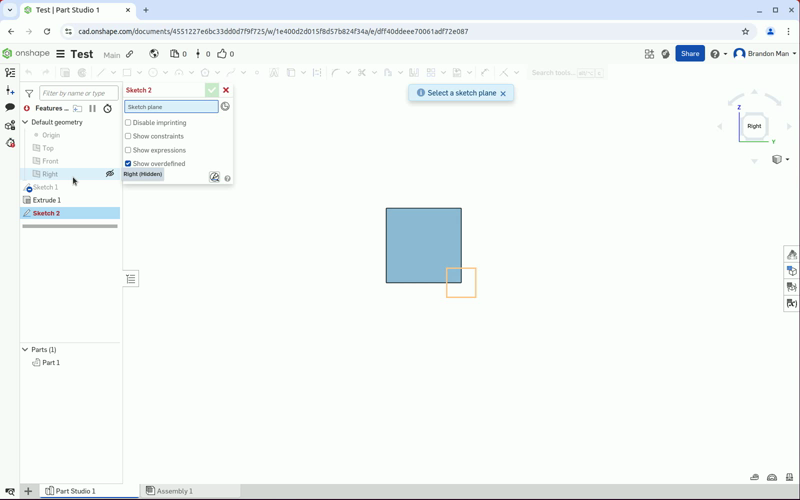
click(73, 176)
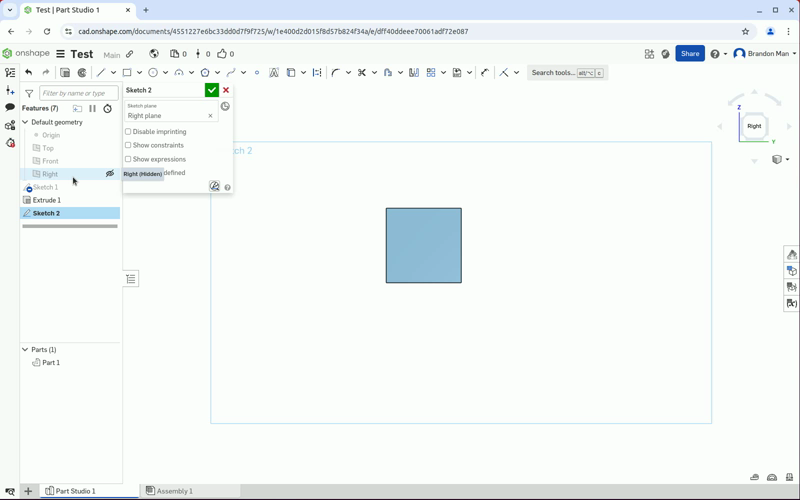
mouse_move(73, 352)
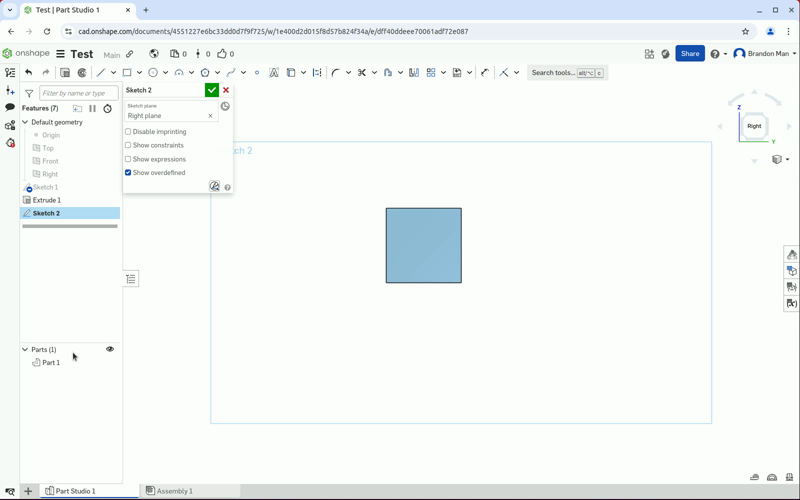
key(y)
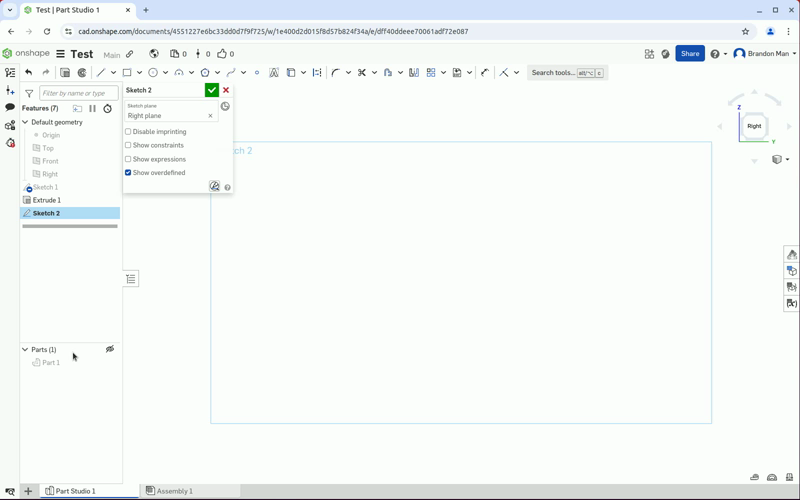
key(l)
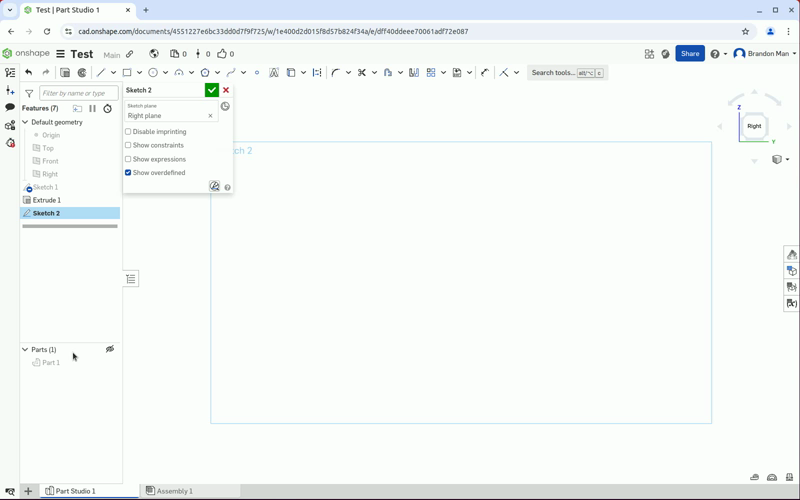
key_down(shift)
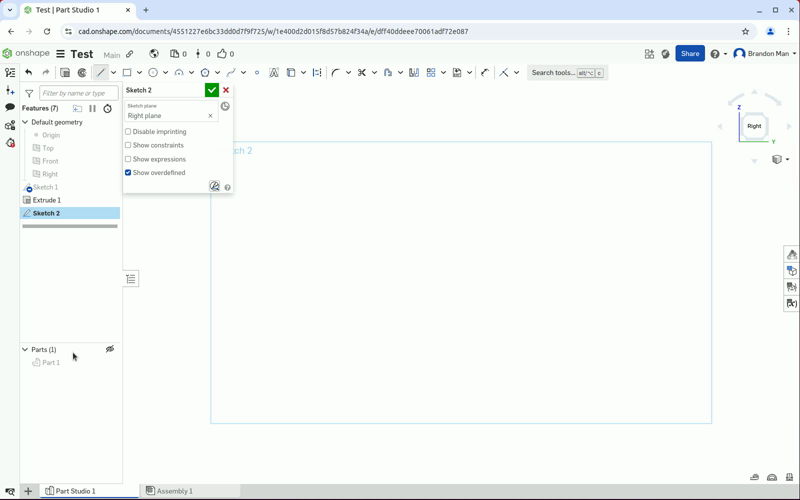
mouse_move(404, 245)
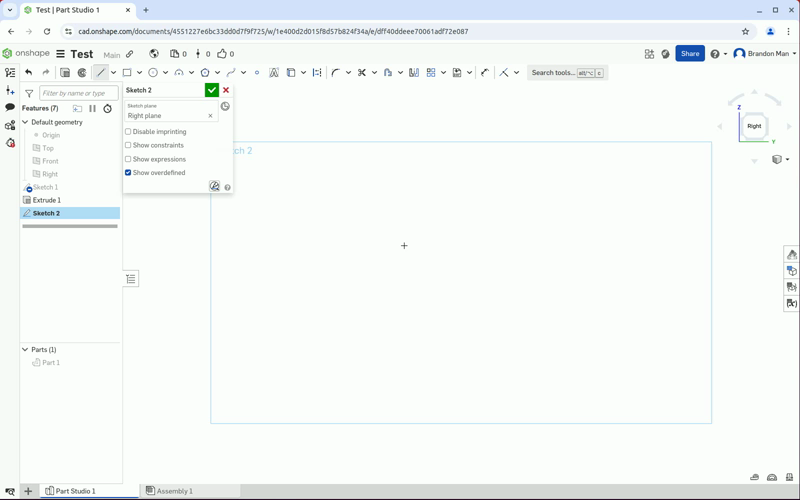
click(404, 245)
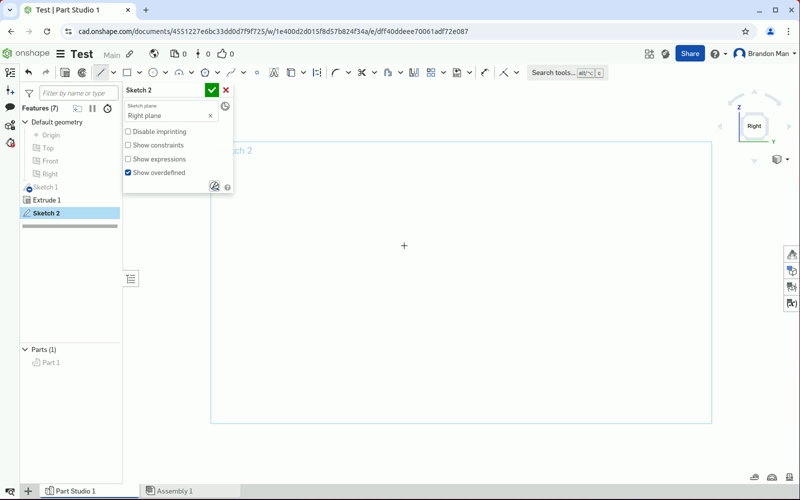
key_up(shift)
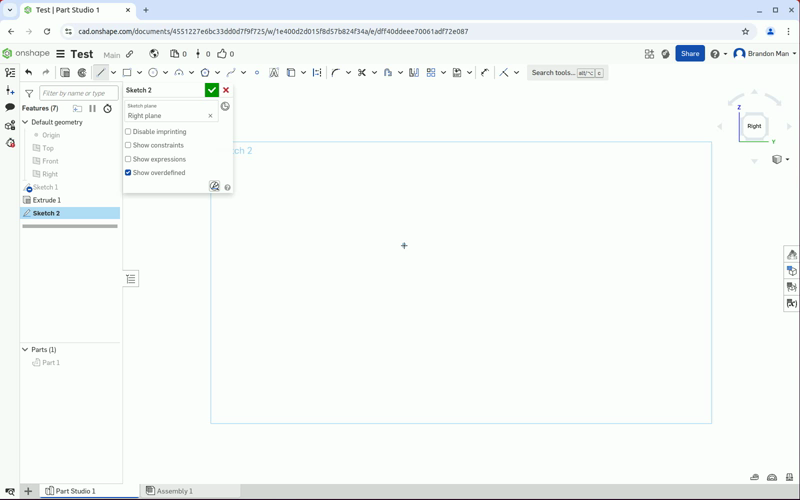
key_down(shift)
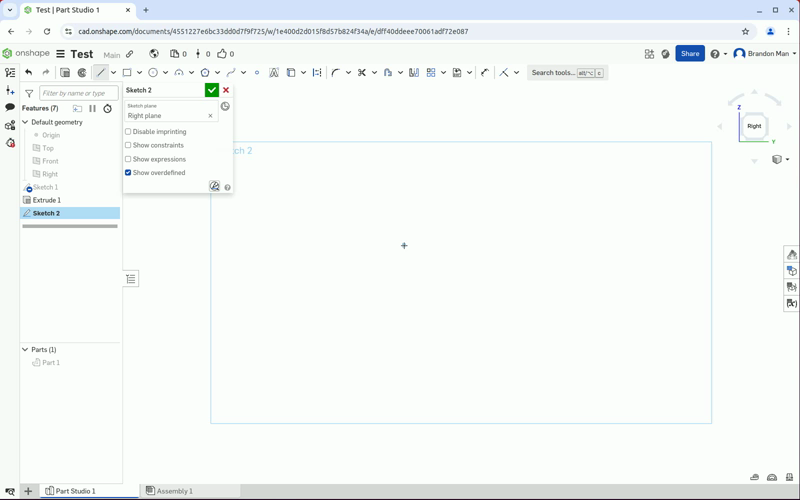
mouse_move(434, 245)
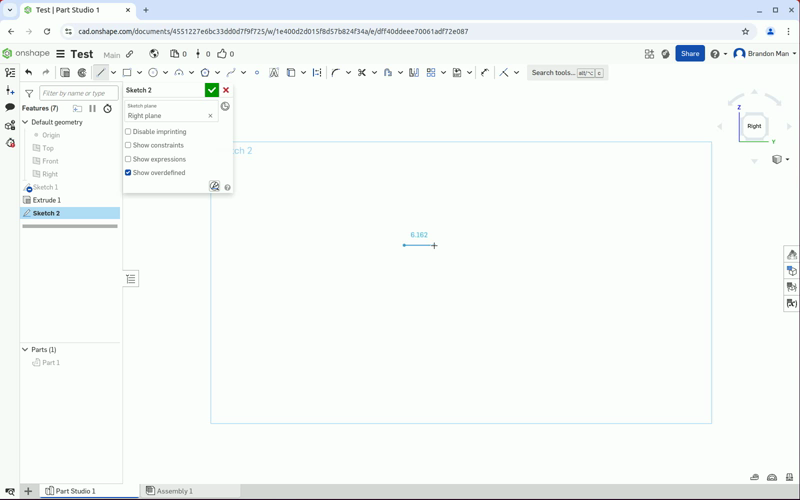
mouse_move(442, 245)
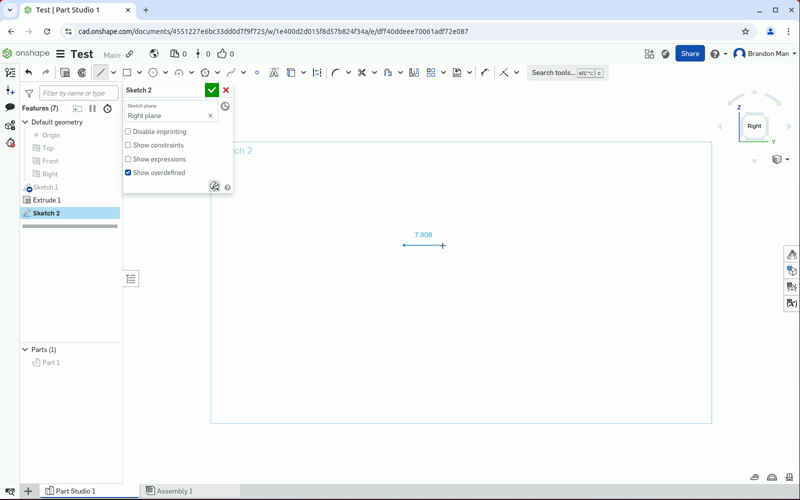
click(442, 245)
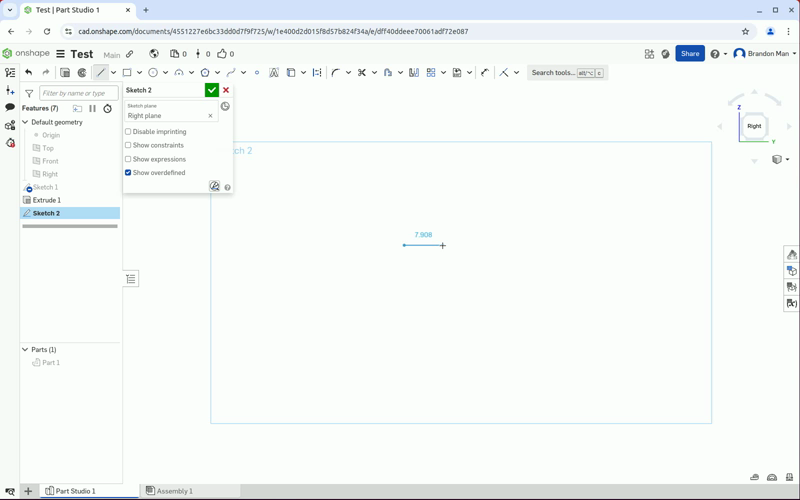
key_up(shift)
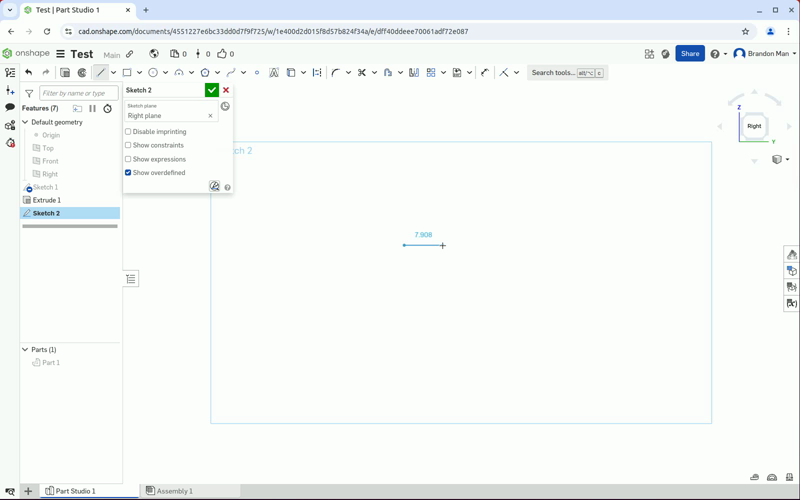
key_down(shift)
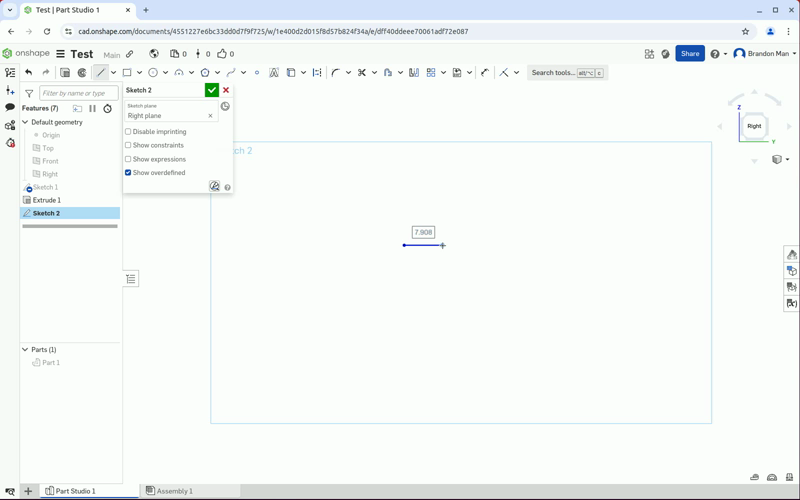
mouse_move(472, 245)
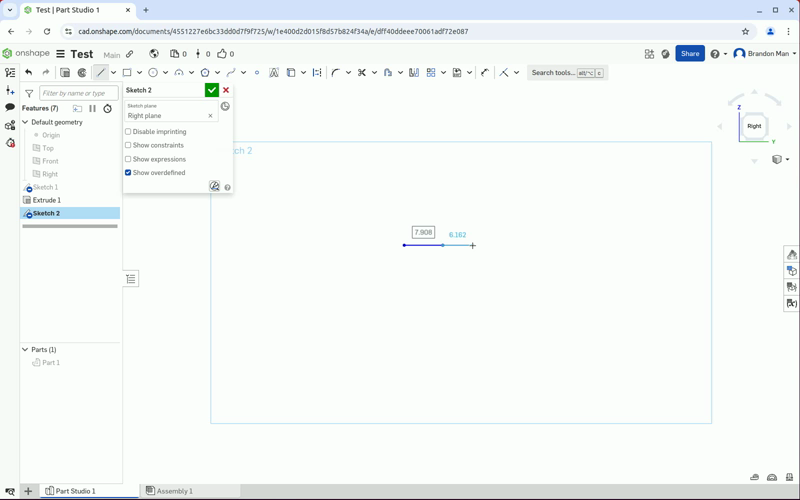
mouse_move(442, 207)
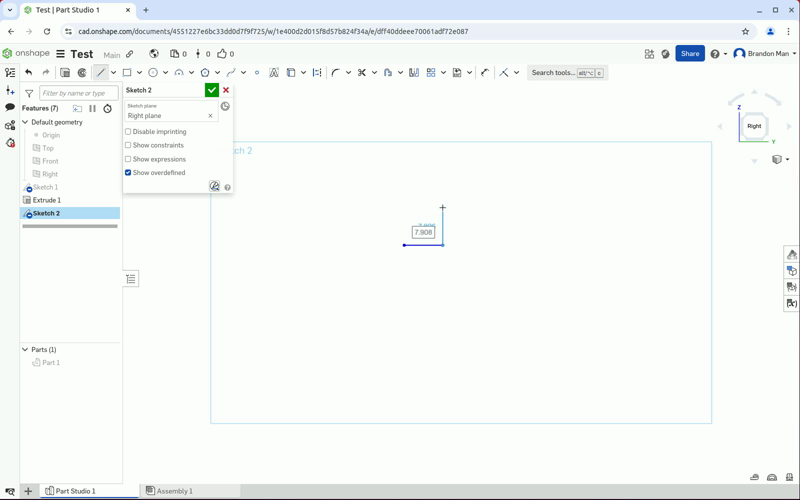
click(442, 207)
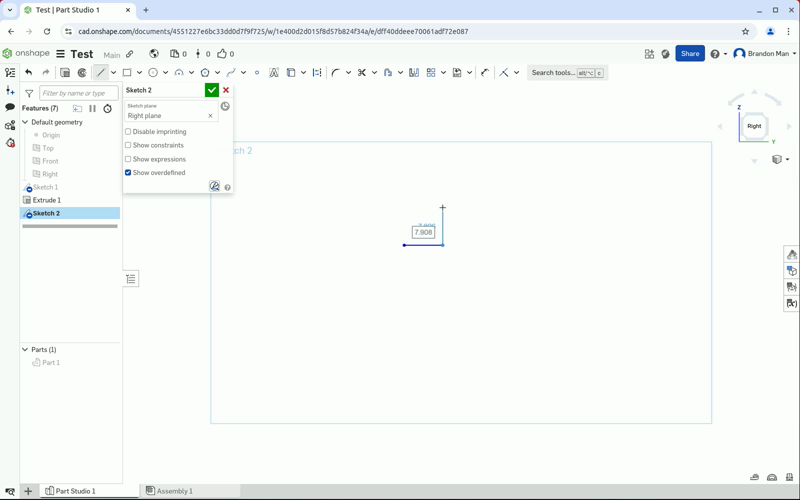
key_up(shift)
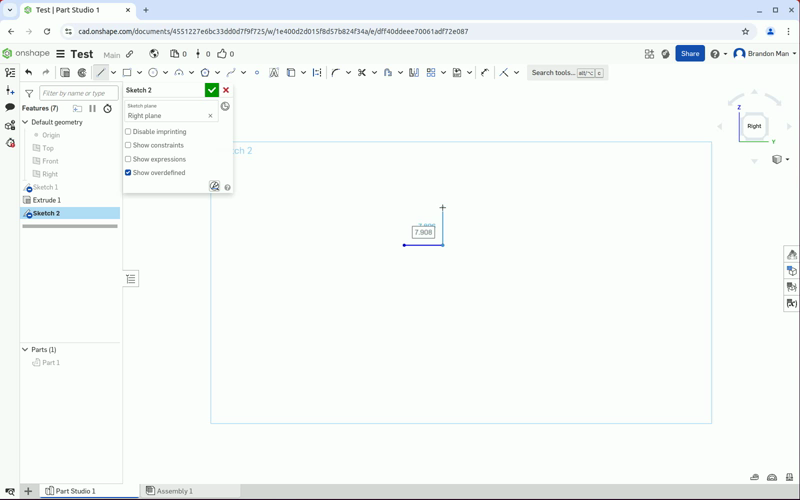
key_down(shift)
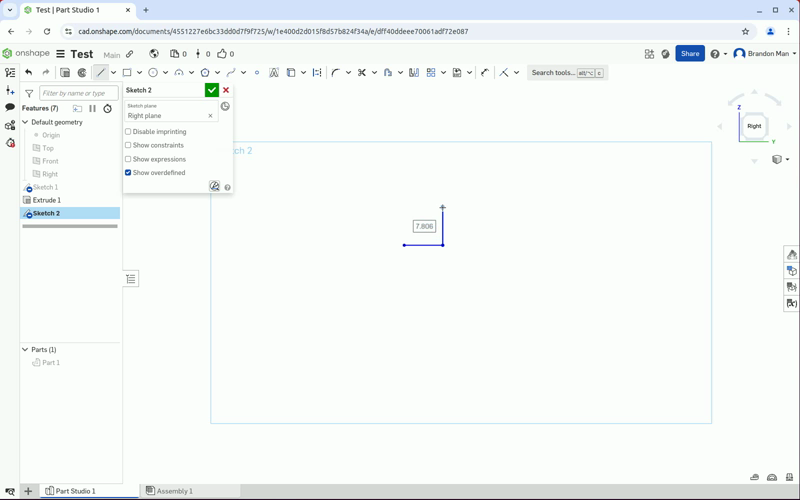
mouse_move(472, 207)
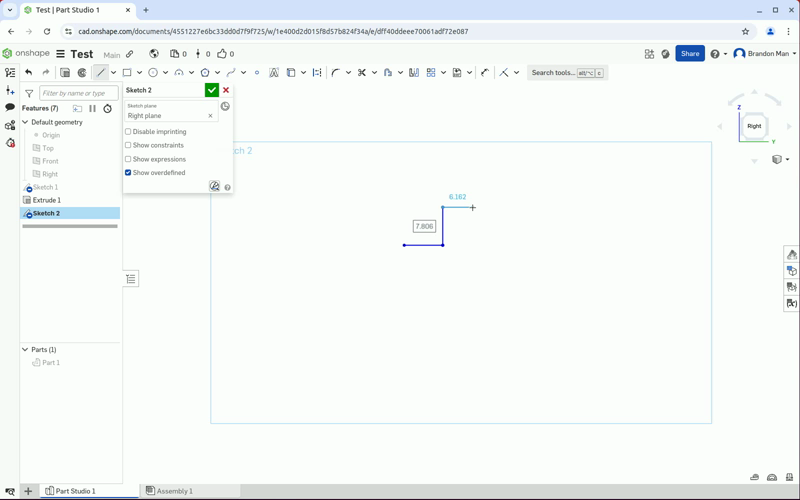
mouse_move(404, 207)
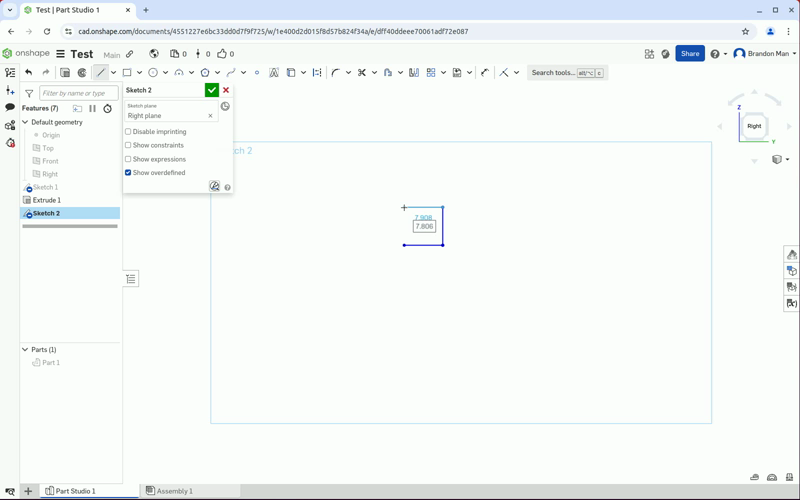
click(404, 207)
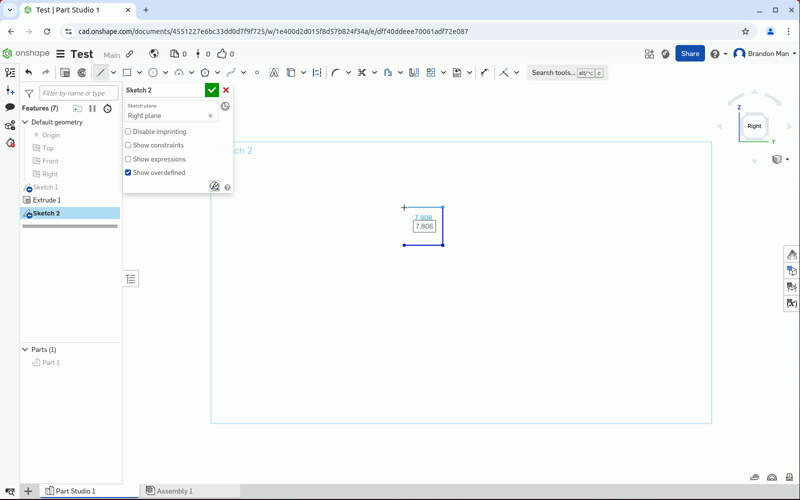
key_up(shift)
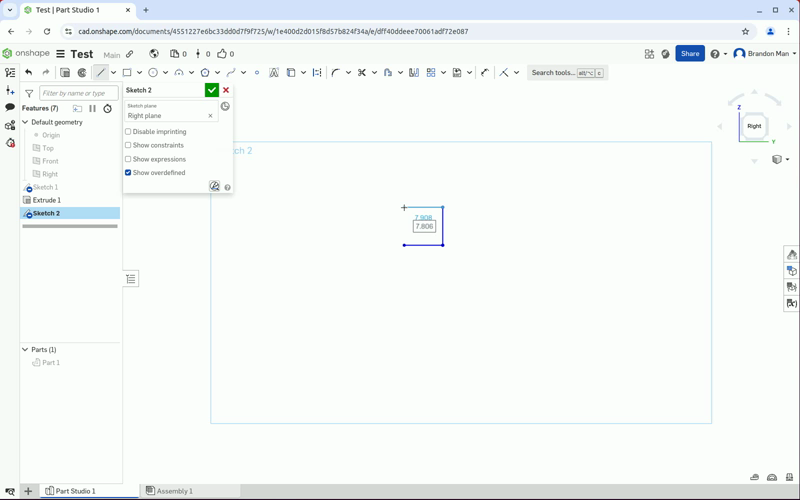
mouse_move(434, 207)
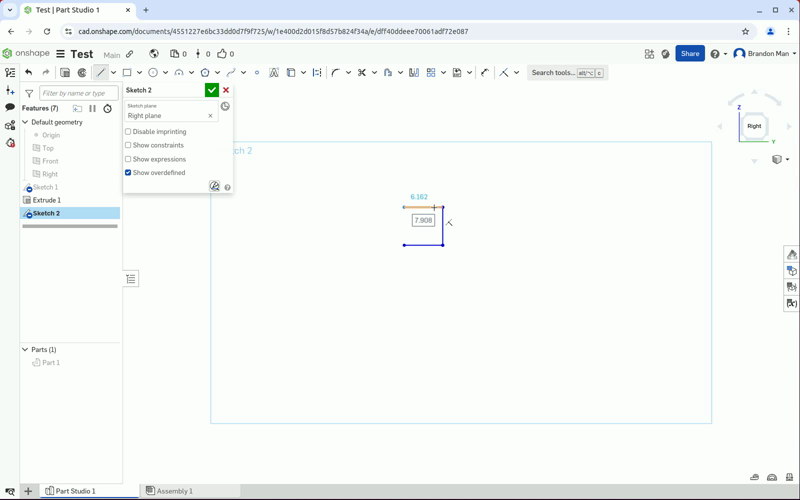
key_down(shift)
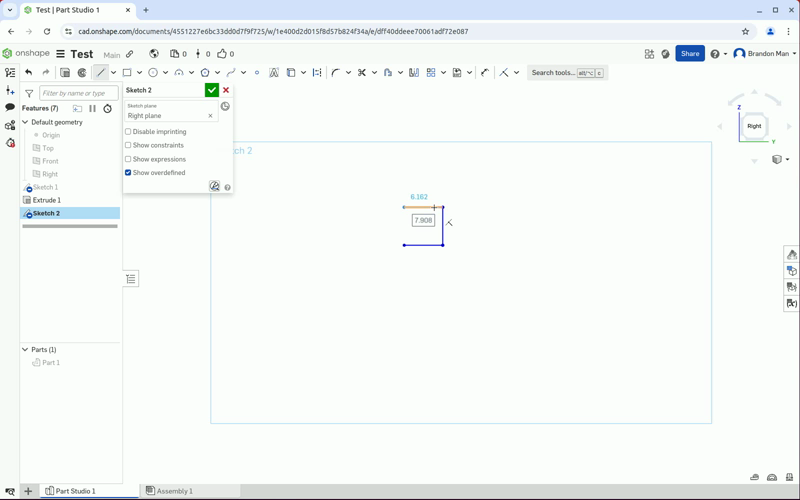
mouse_move(404, 245)
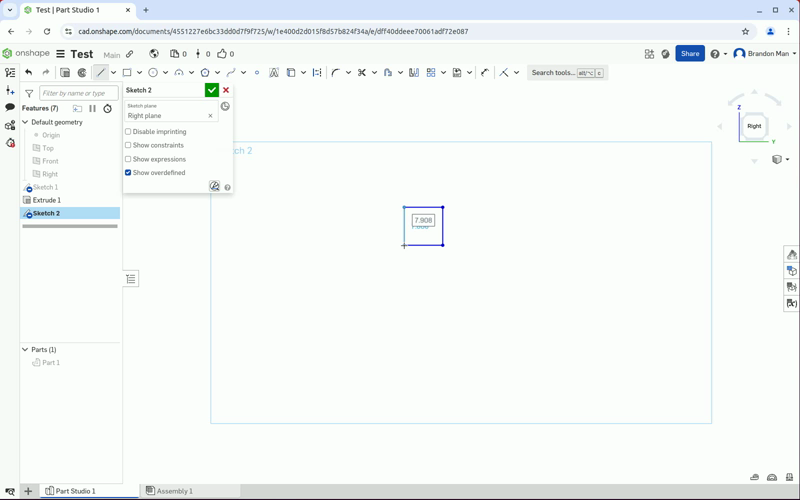
key_up(shift)
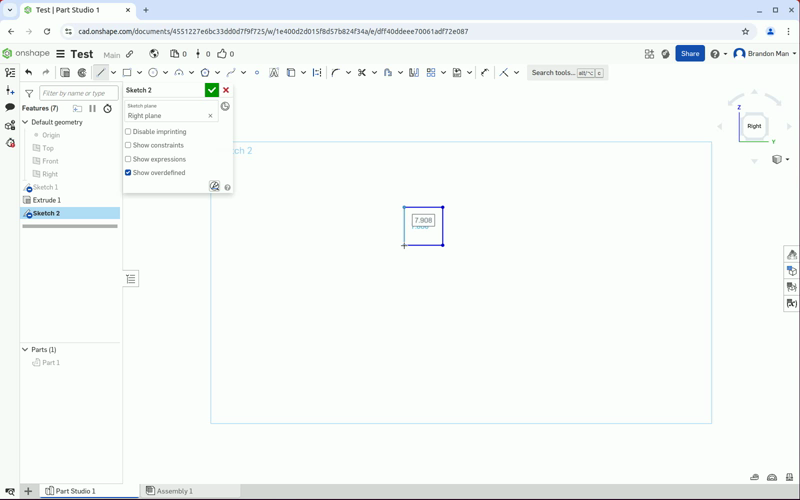
click(404, 245)
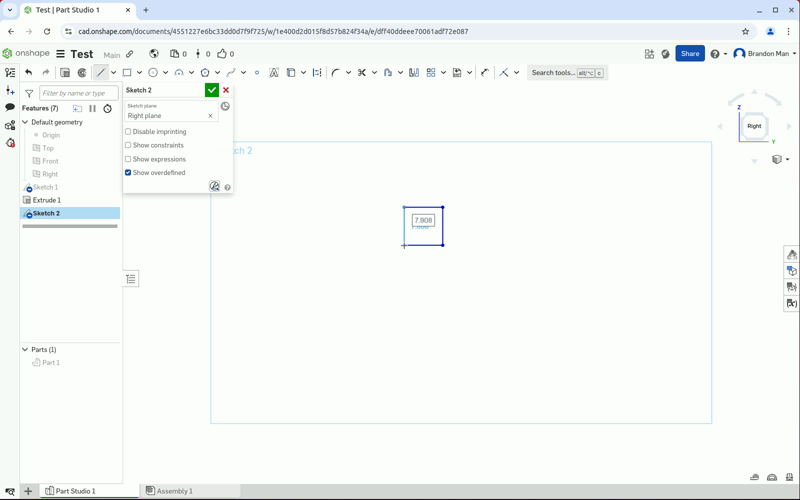
key(esc)
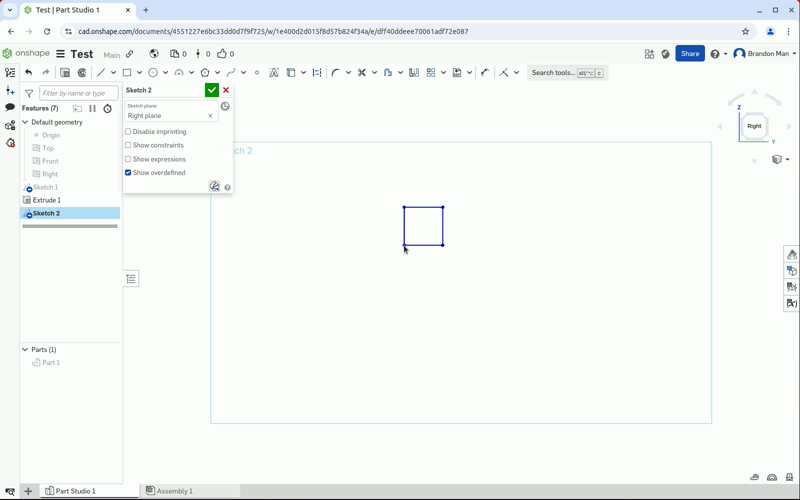
mouse_move(438, 229)
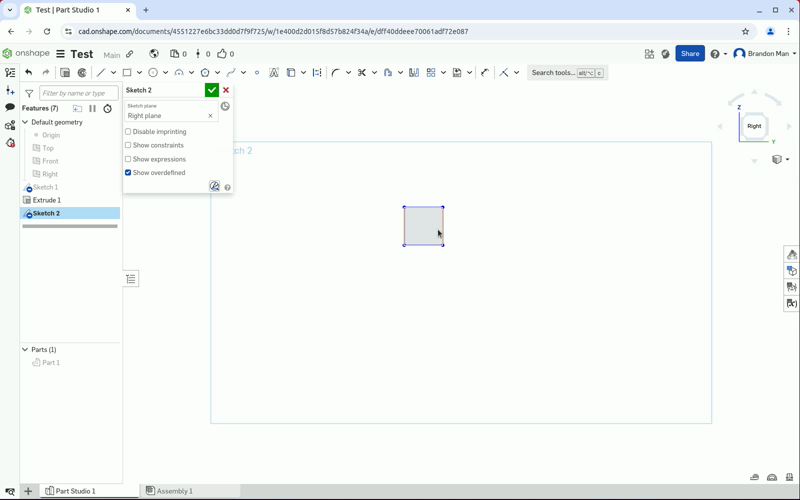
scroll(6)
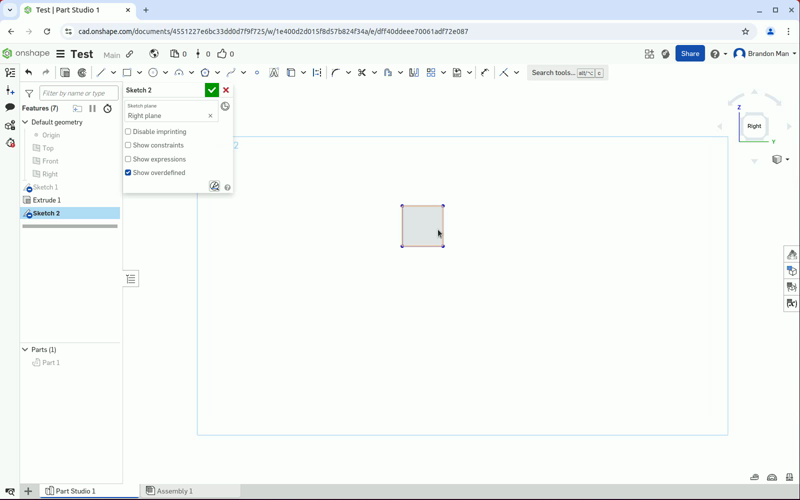
scroll(6)
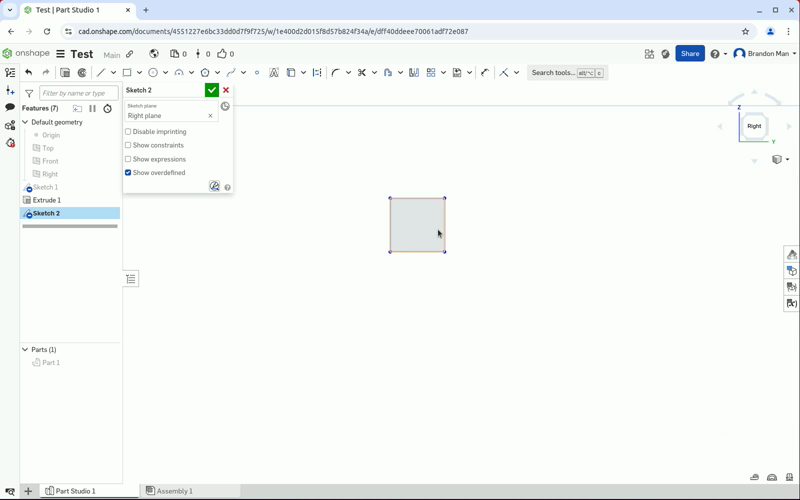
scroll(6)
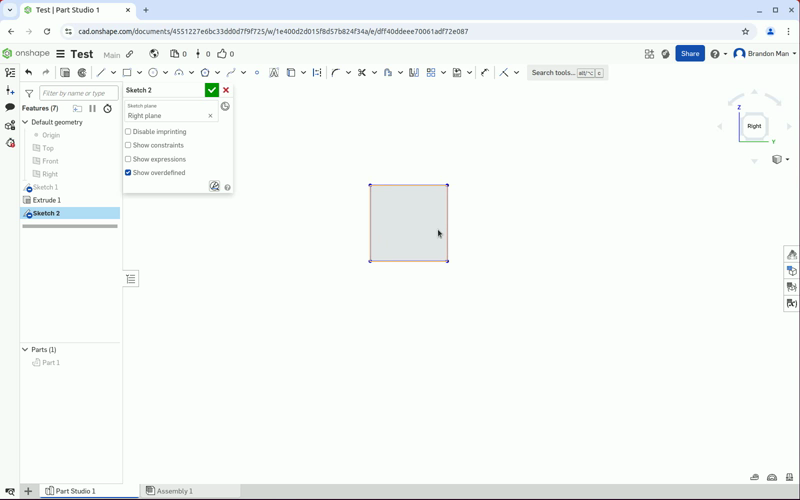
scroll(6)
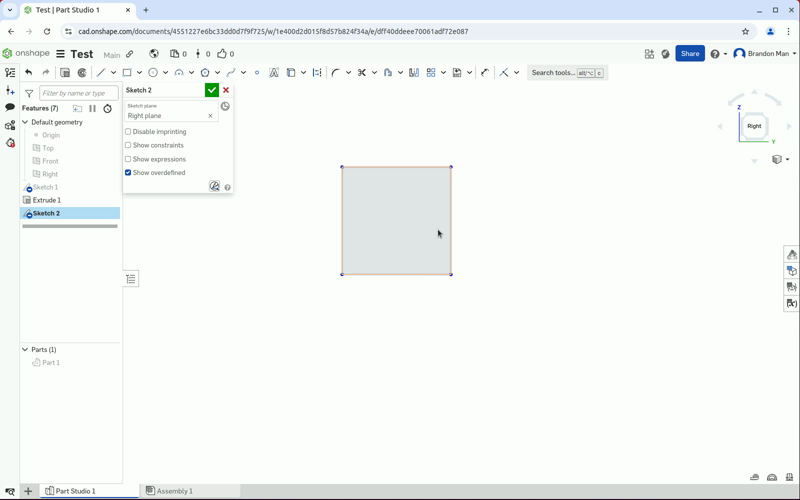
scroll(6)
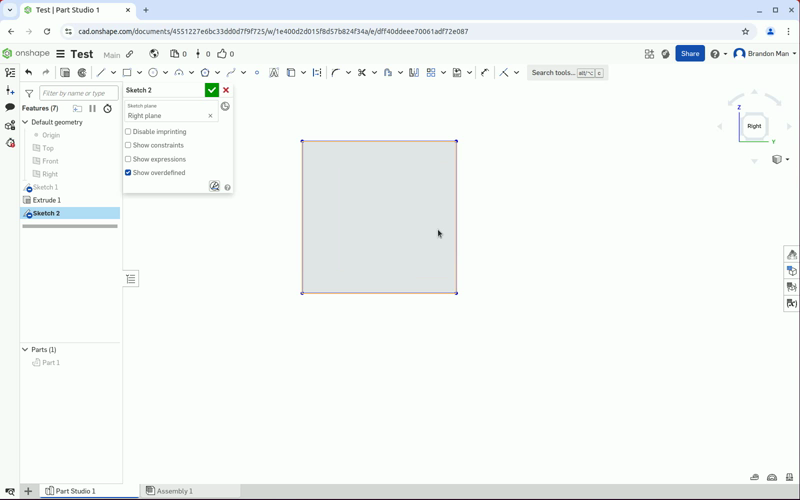
scroll(6)
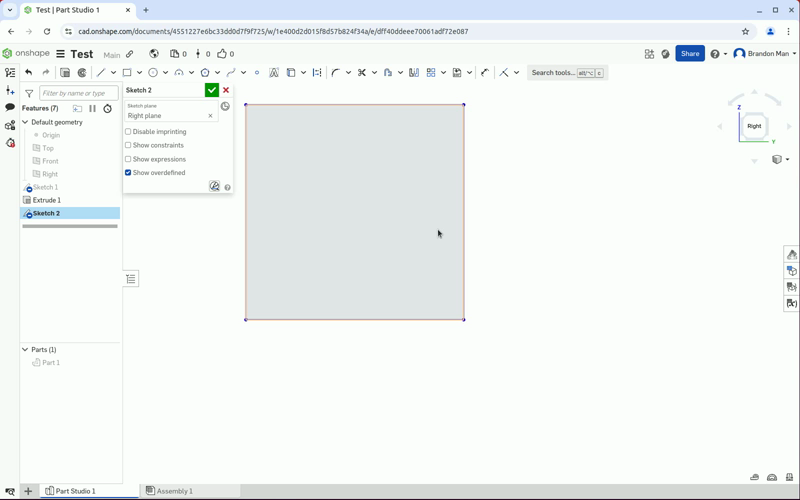
scroll(6)
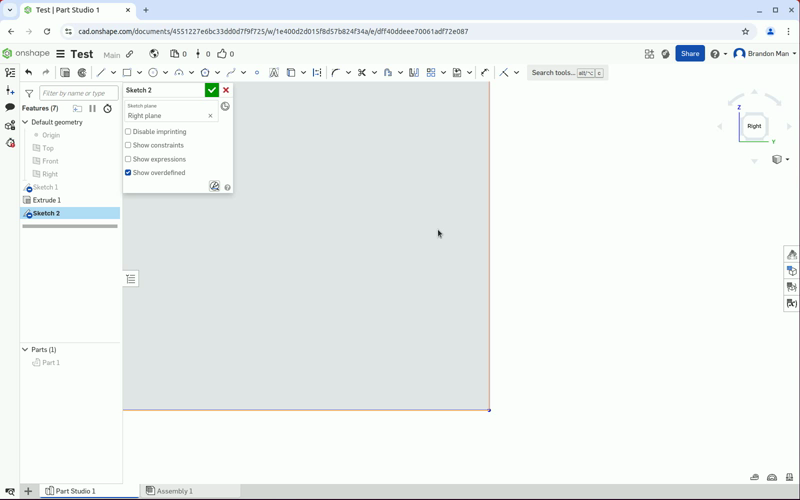
click(438, 229)
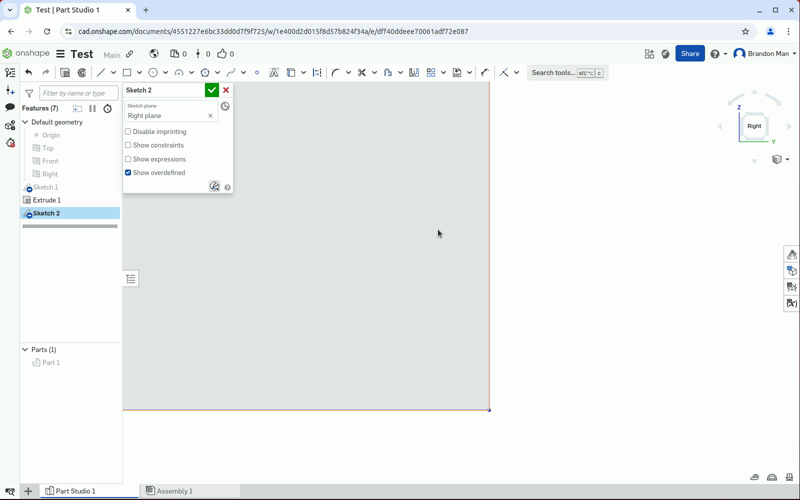
scroll(-6)
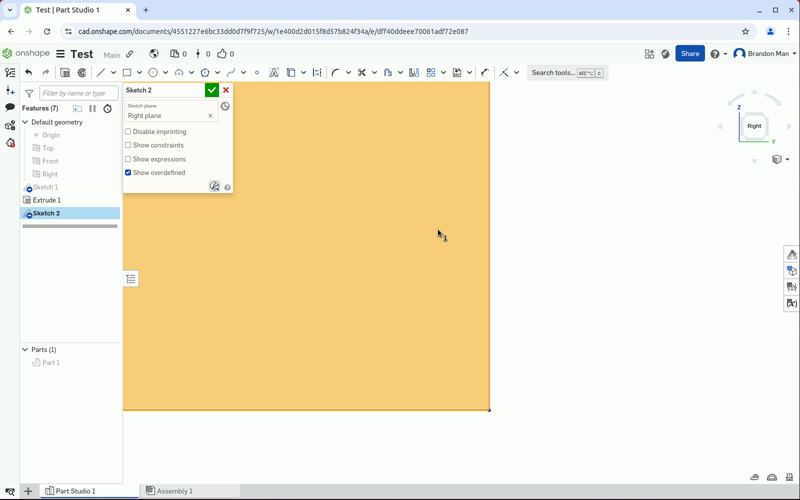
scroll(-6)
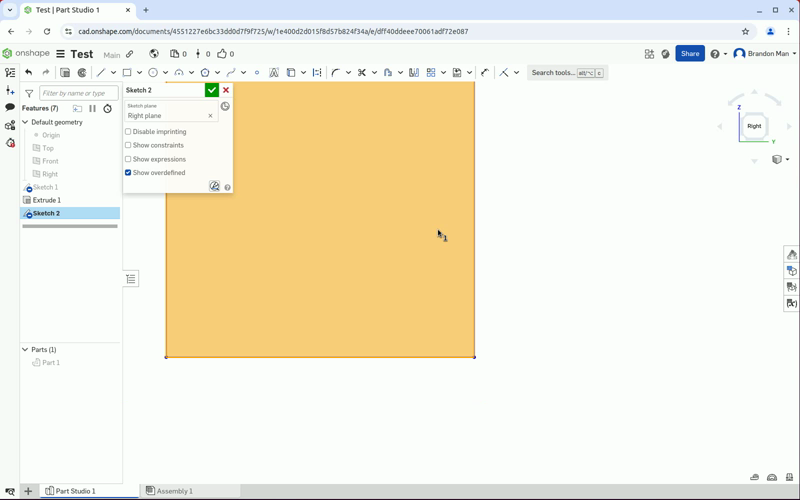
scroll(-6)
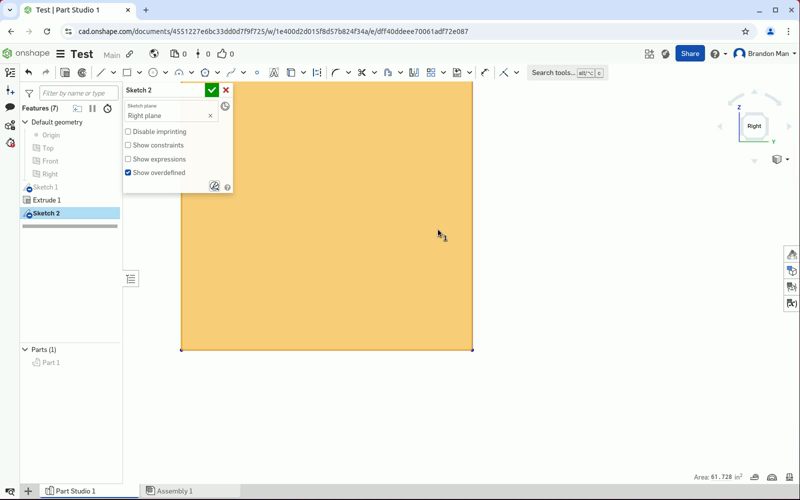
scroll(-6)
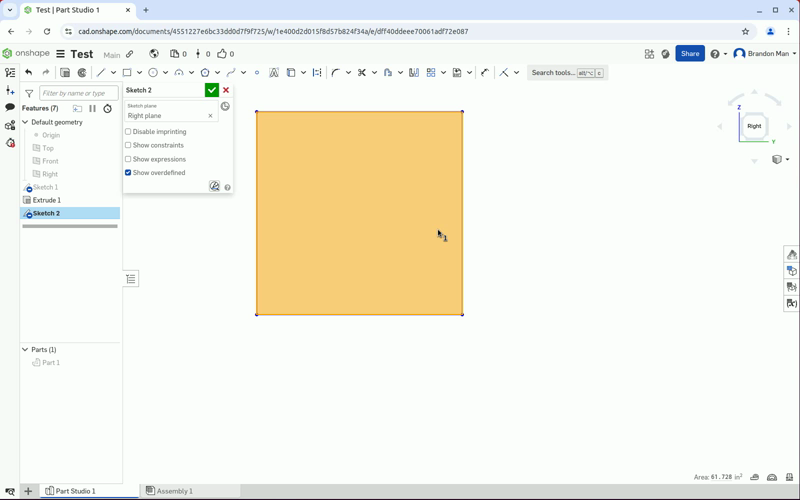
scroll(-6)
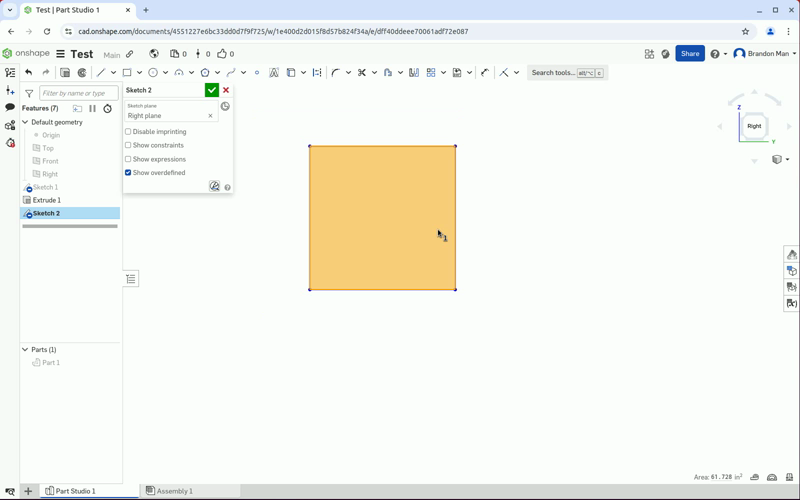
scroll(-6)
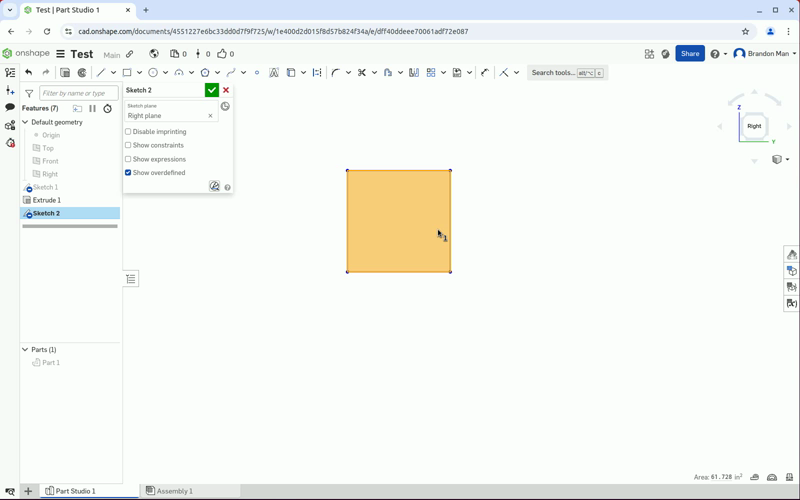
scroll(-6)
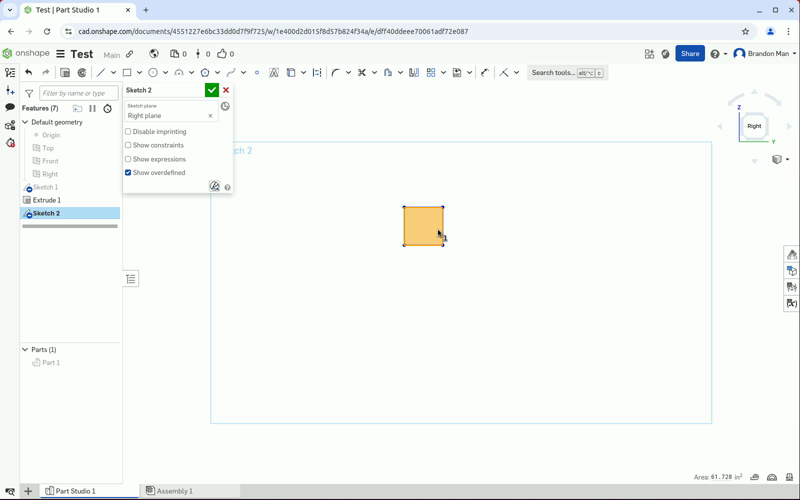
mouse_move(73, 352)
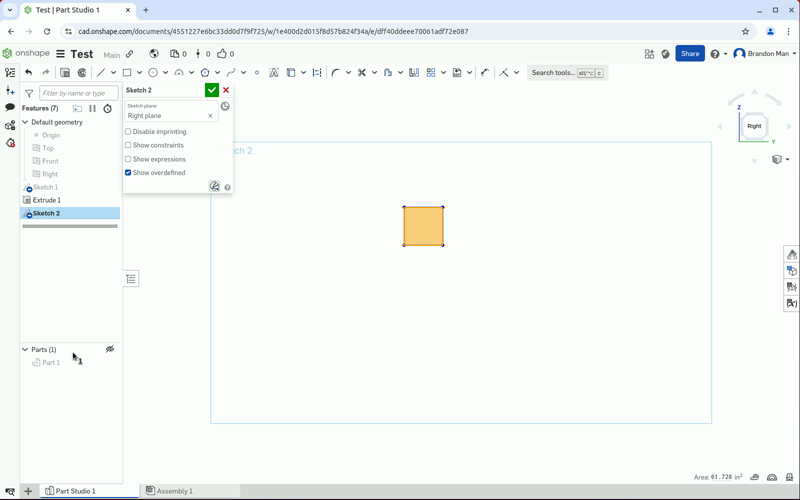
key(shift+y)
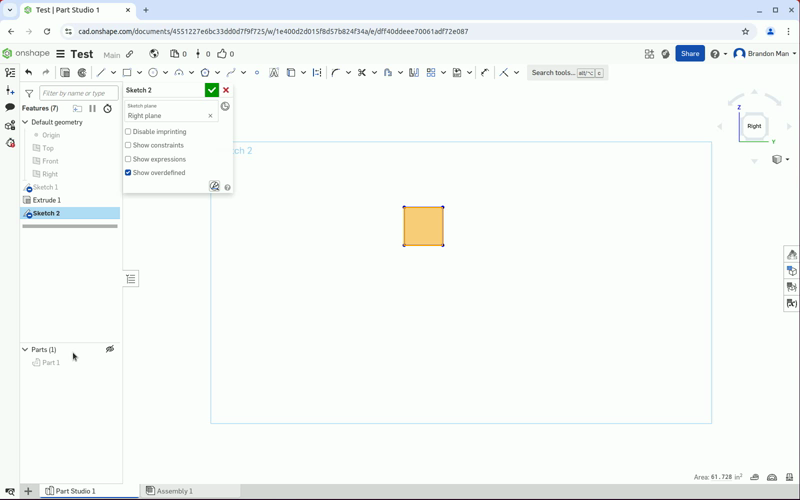
key(shift+e)
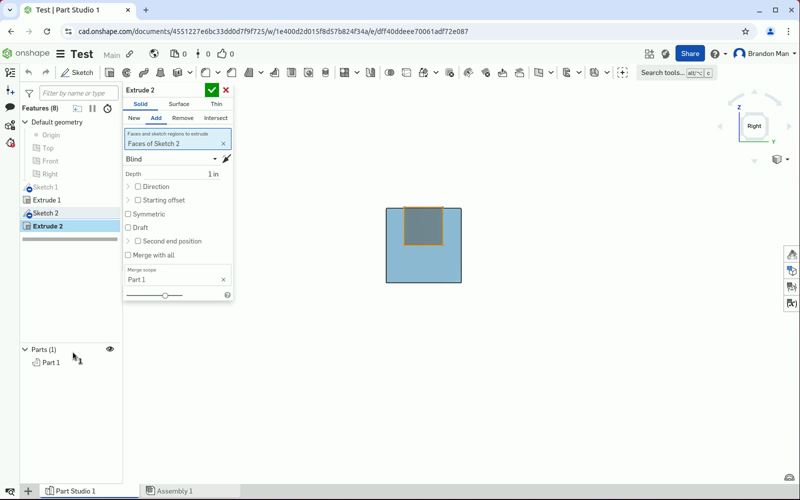
mouse_move(143, 106)
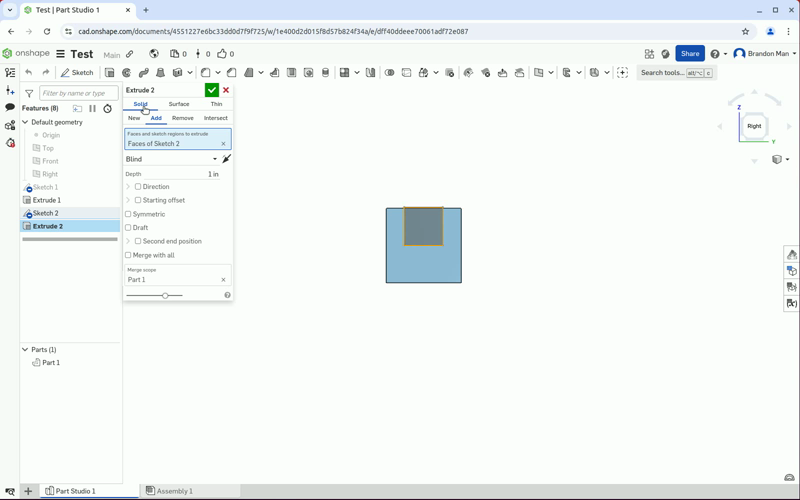
click(143, 106)
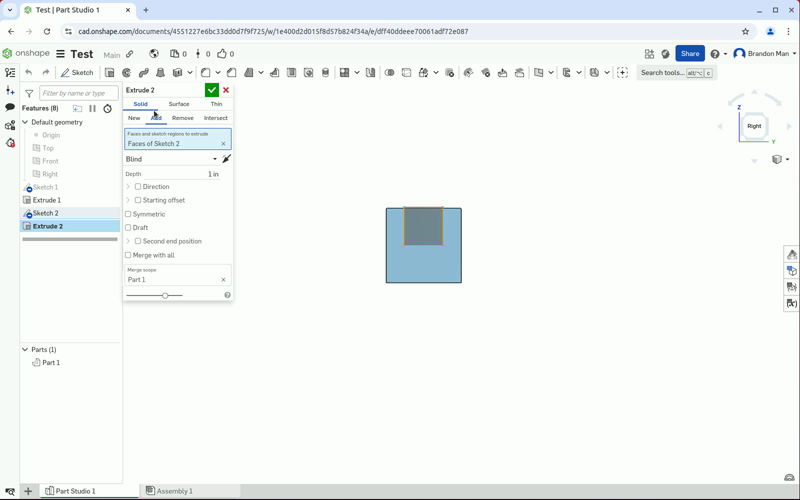
mouse_move(186, 120)
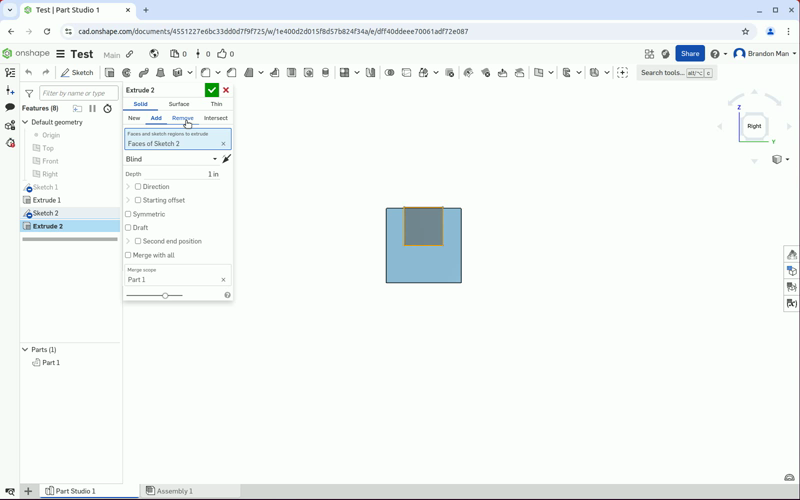
click(186, 120)
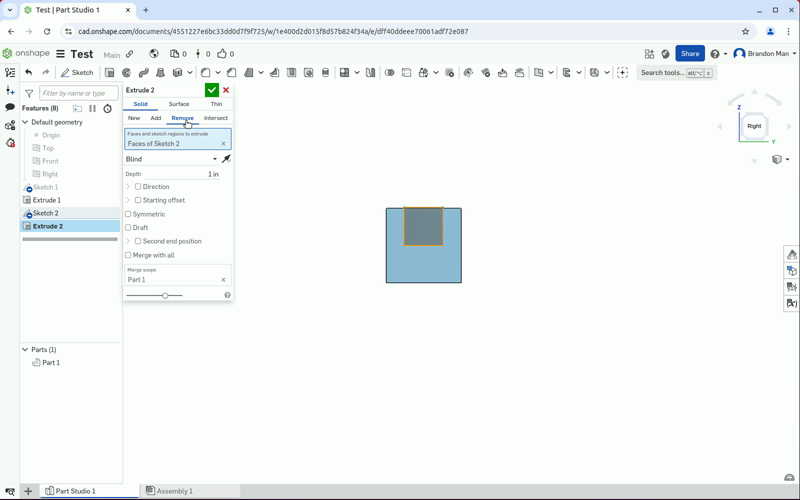
key(tab, 4)
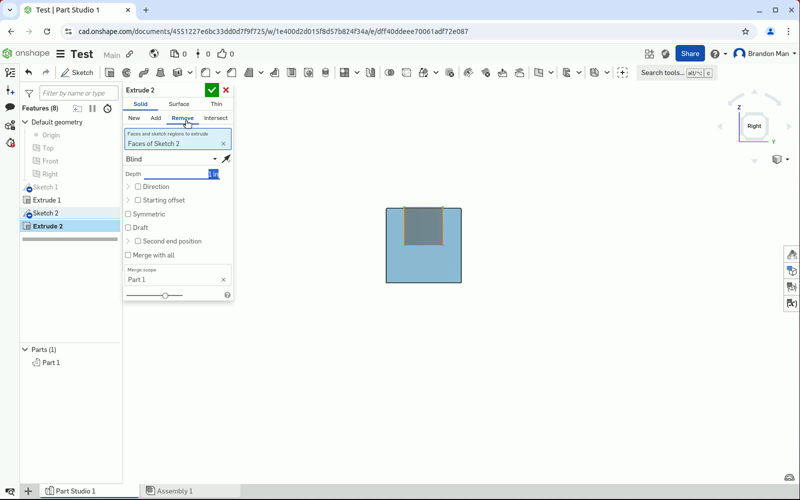
text(23.108)
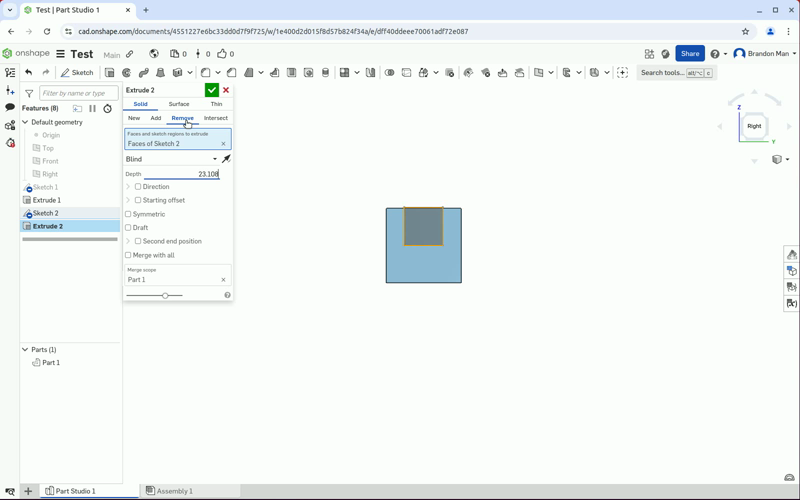
key(tab, 6)
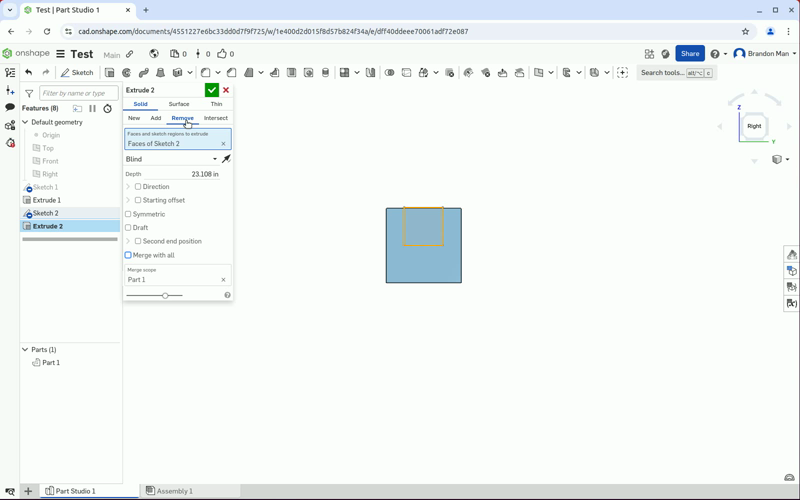
key(space)
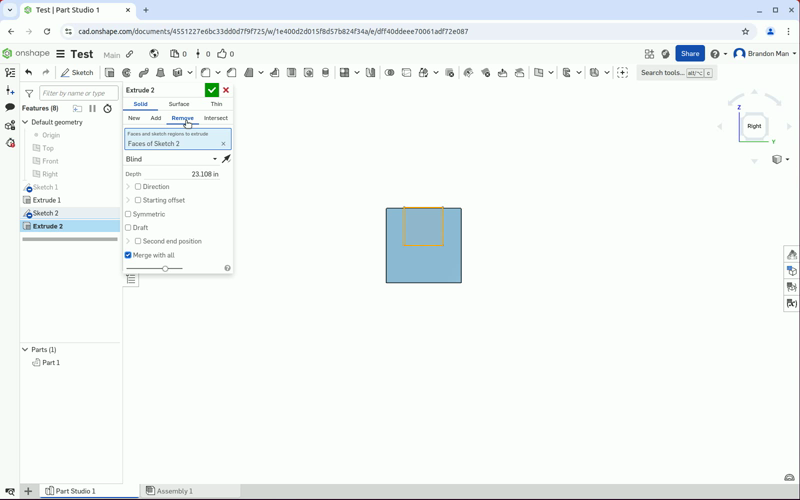
key(enter)
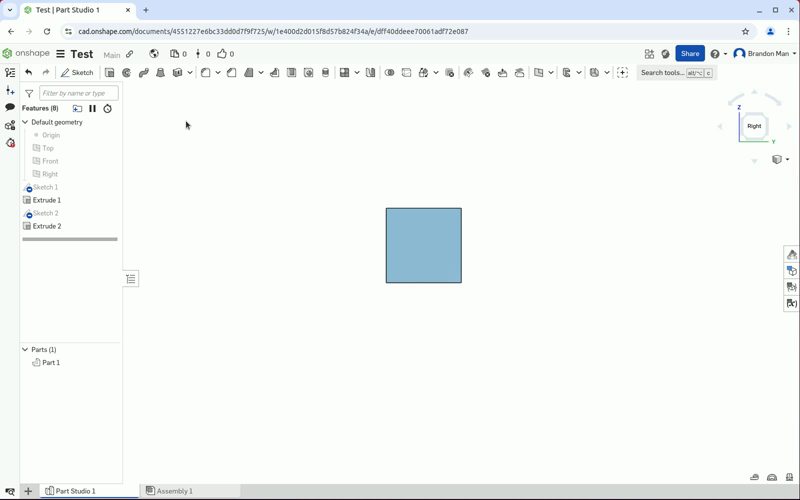
key(shift+h)
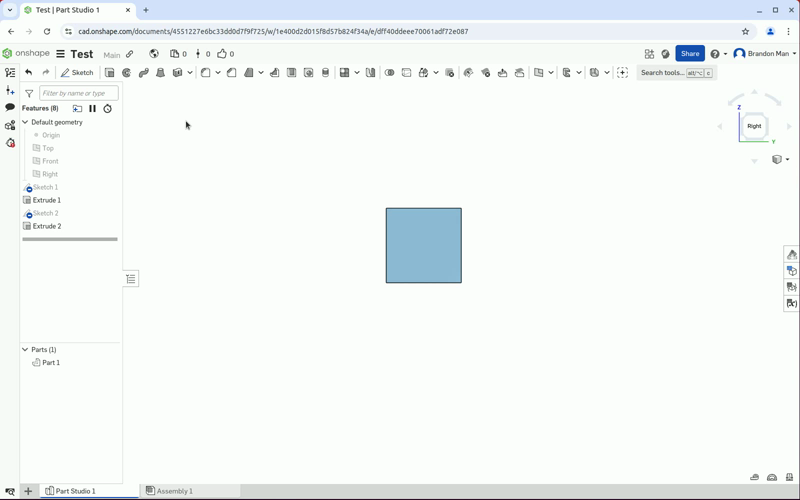
key(shift+h)
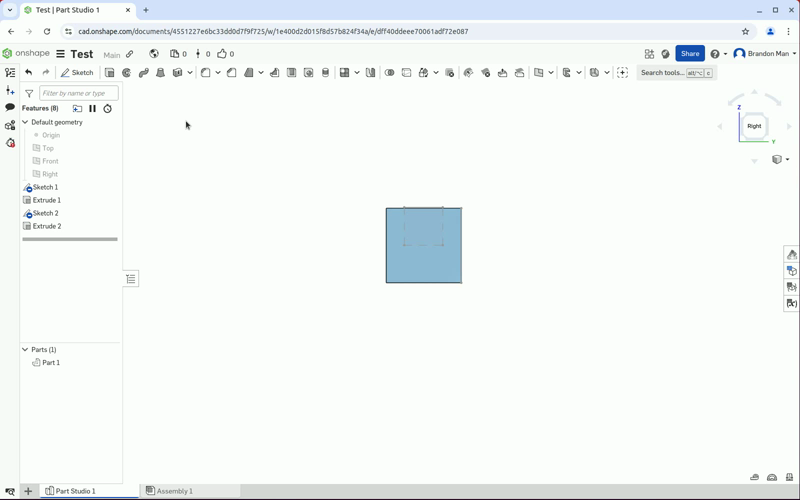
key(shift+7)
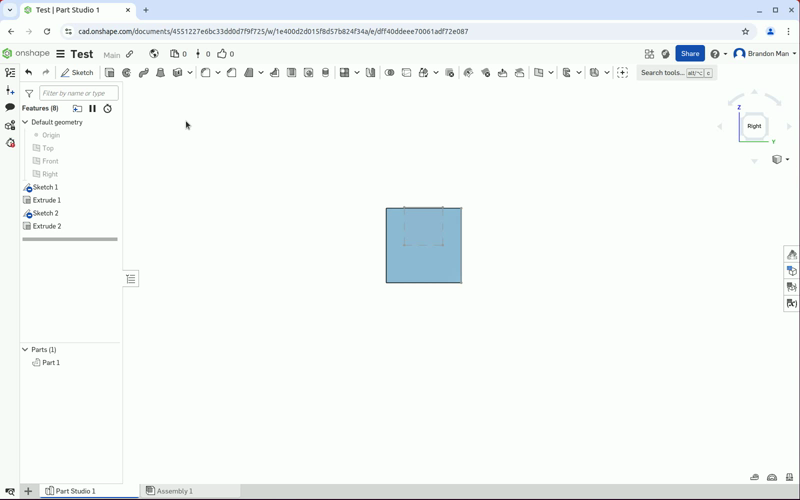
key(right, 2)
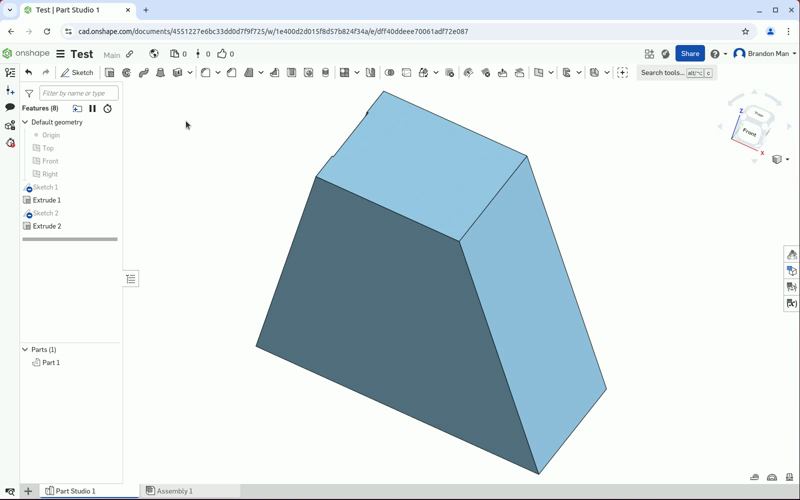
key(down, 2)
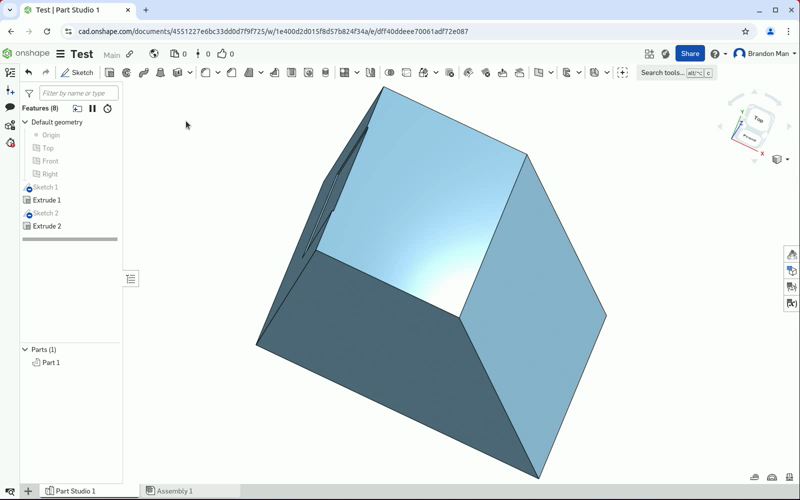
key(up, 2)
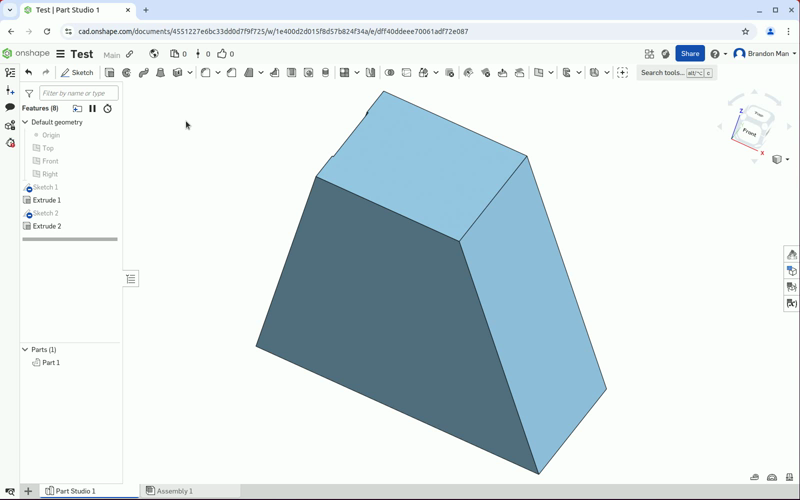
key(left, 2)
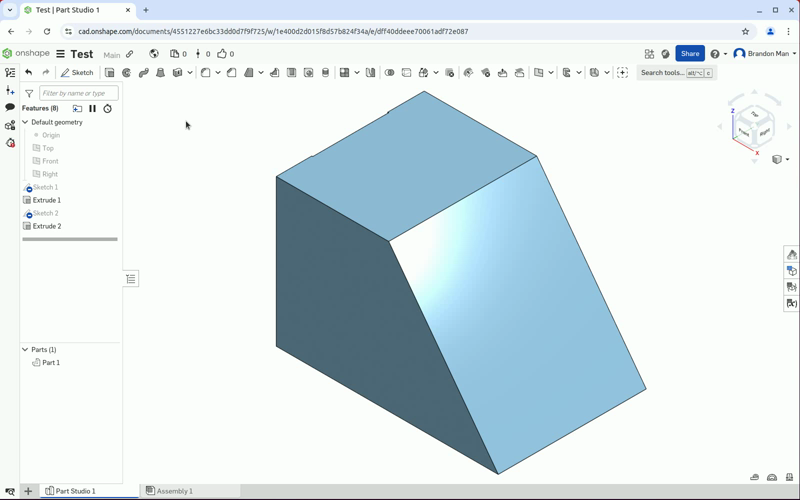
mouse_move(73, 189)
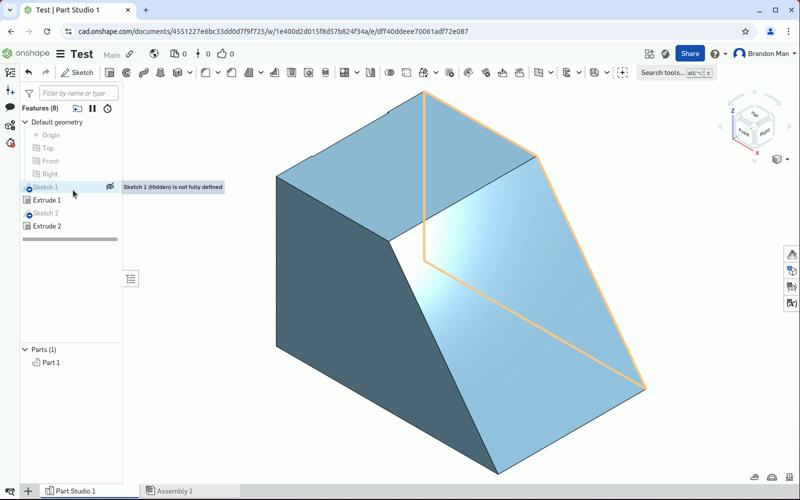
click(73, 189)